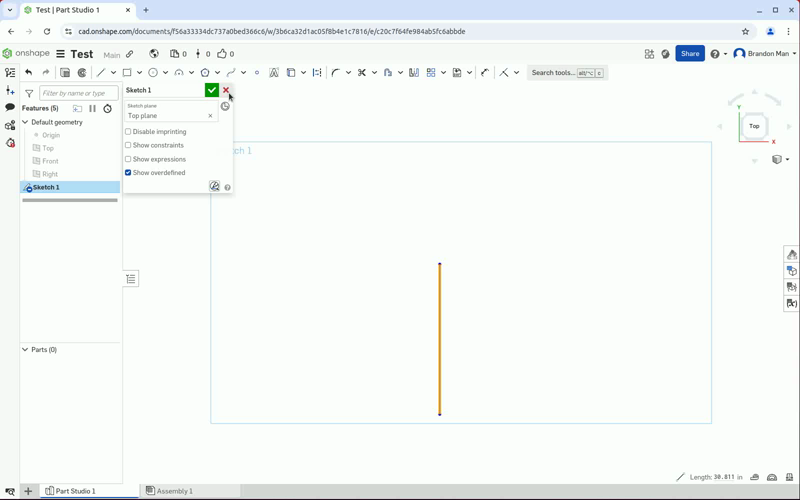
key(shift+h)
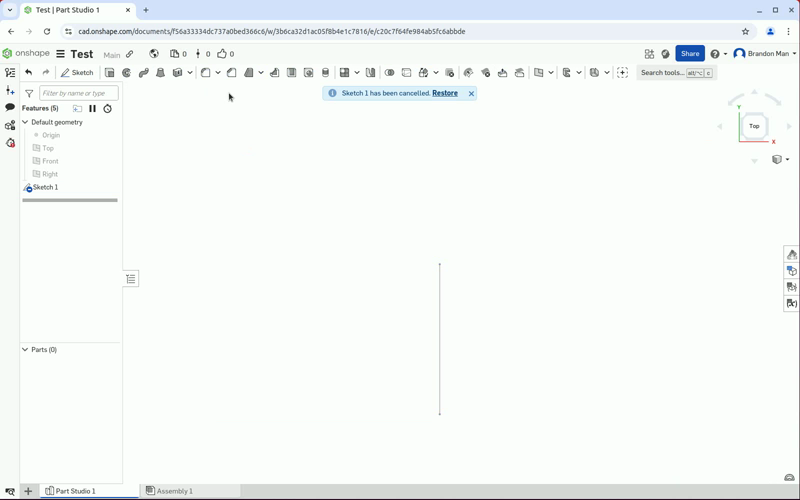
key(shift+s)
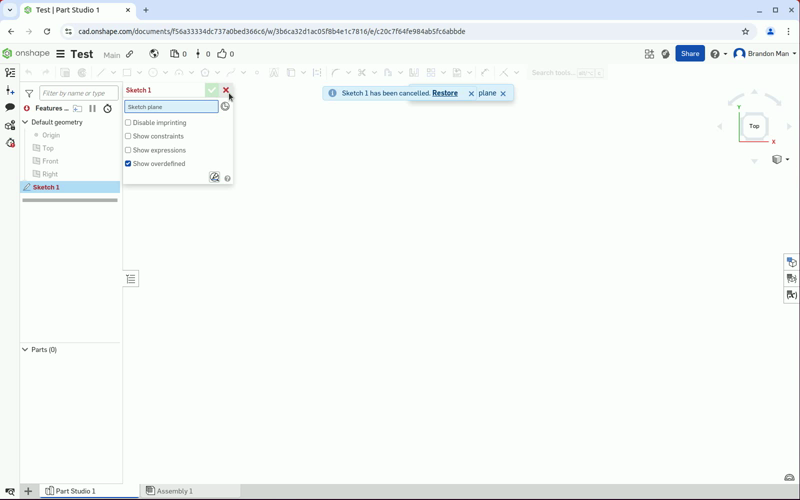
mouse_move(73, 150)
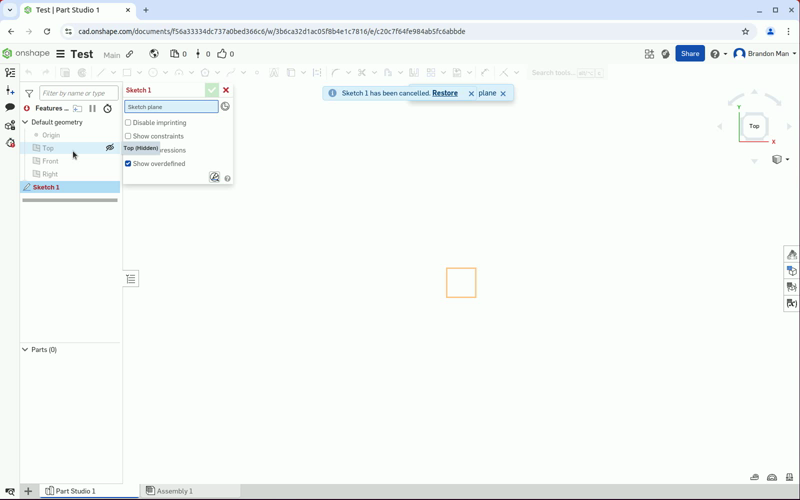
click(73, 150)
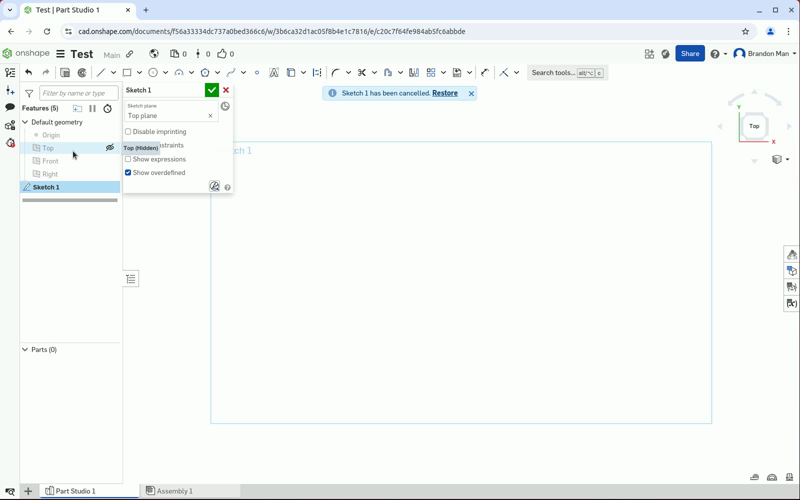
mouse_move(73, 352)
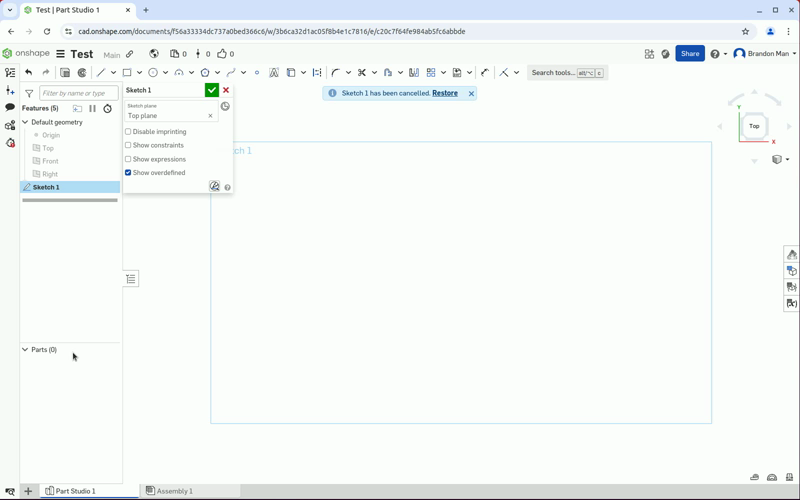
key(y)
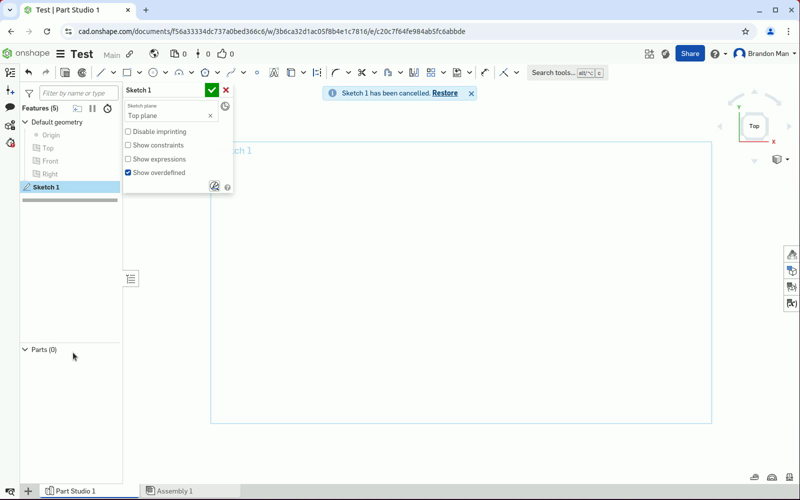
key(c)
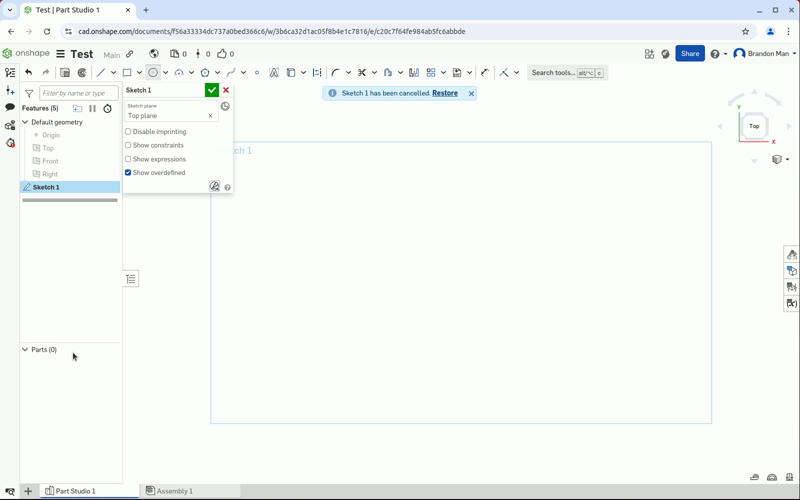
key_down(shift)
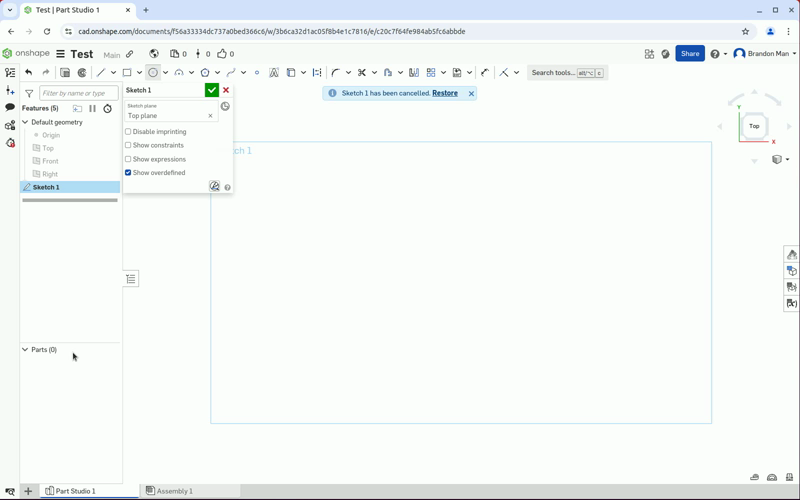
mouse_move(392, 282)
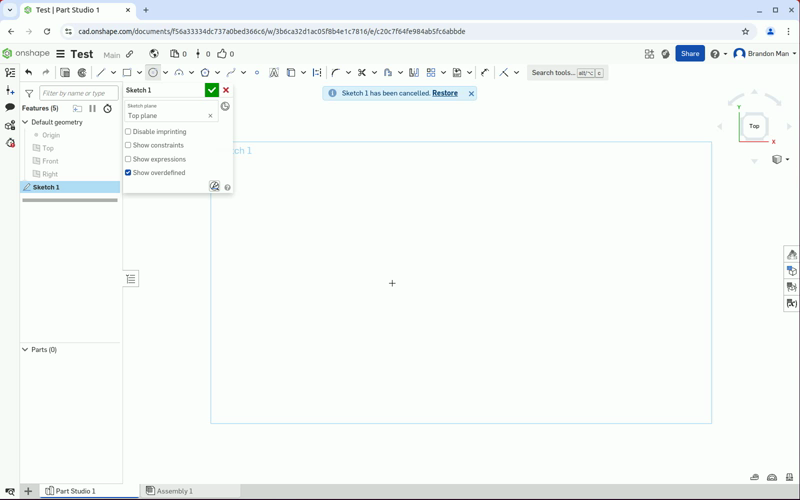
click(392, 282)
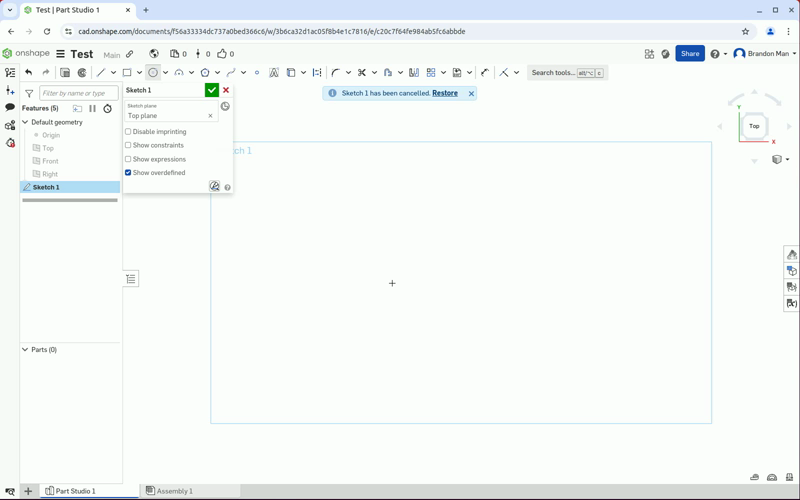
key_up(shift)
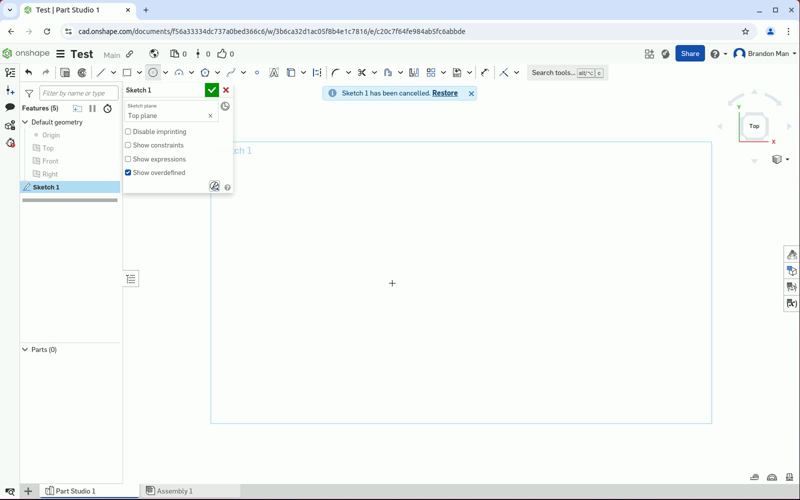
mouse_move(435, 282)
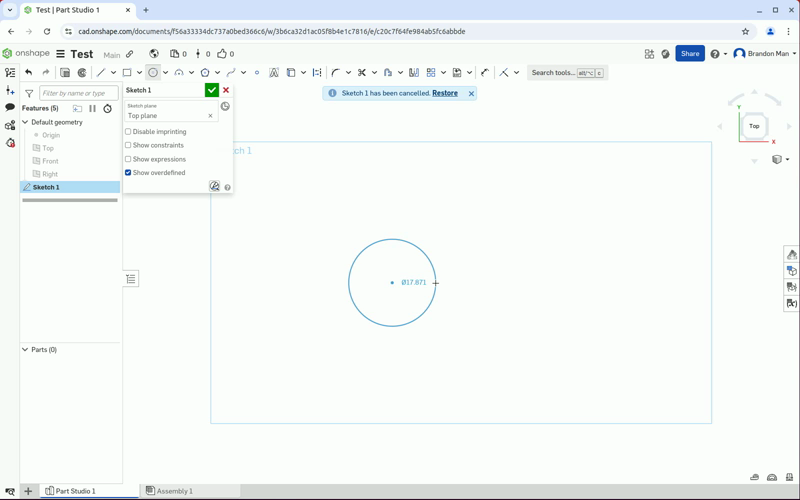
click(435, 282)
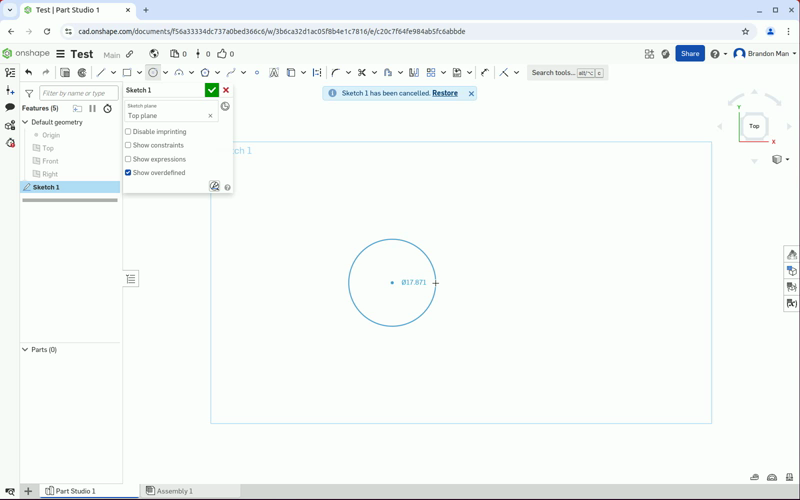
key(esc)
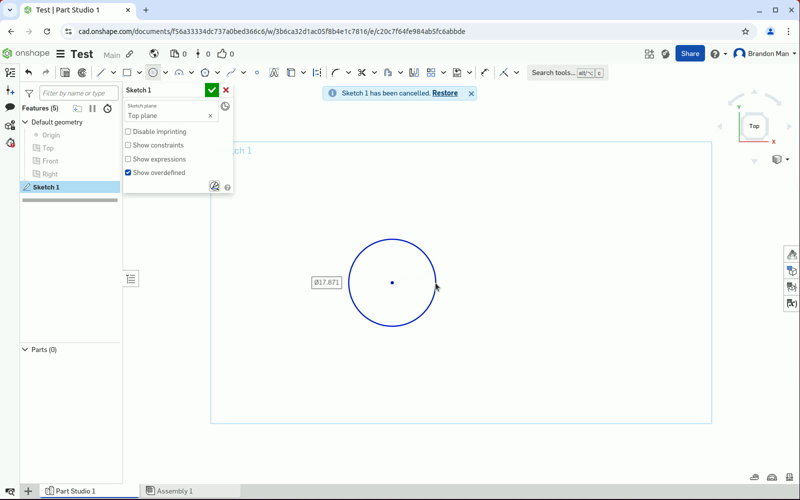
key(c)
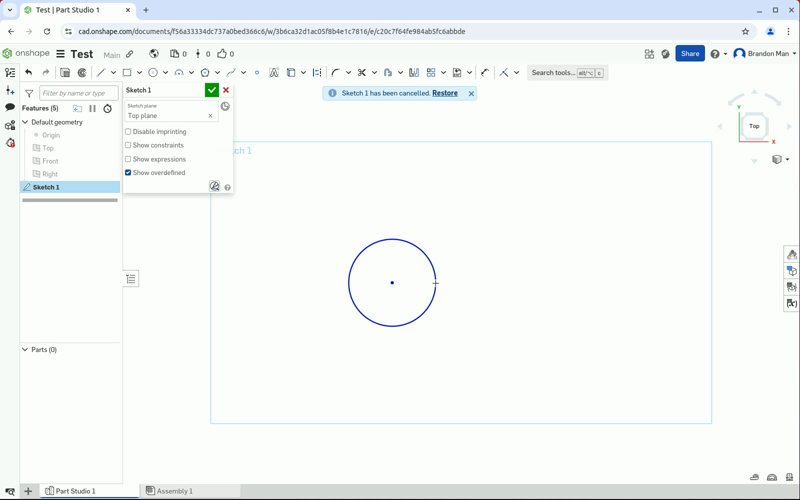
key_down(shift)
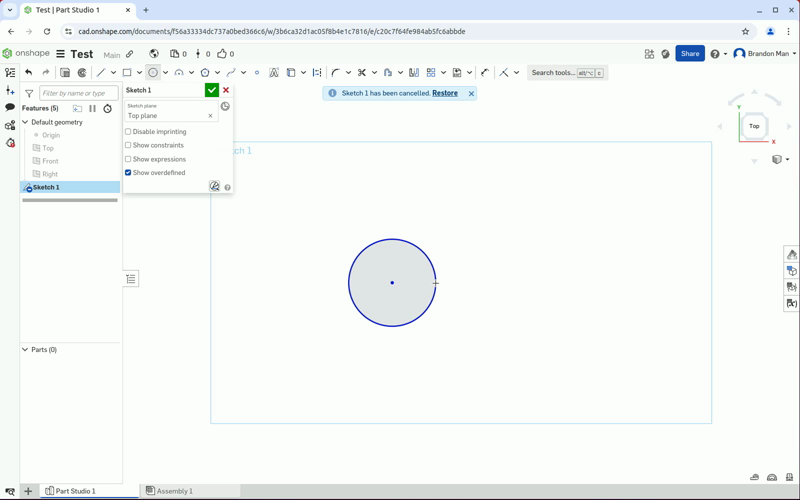
mouse_move(392, 282)
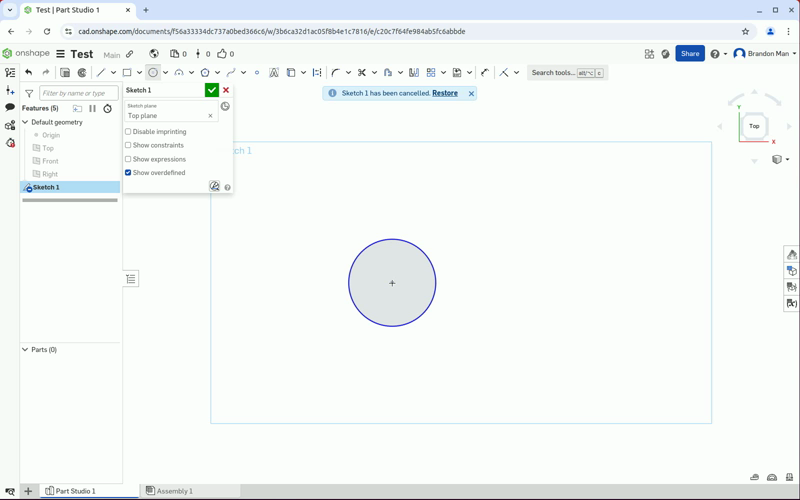
click(392, 282)
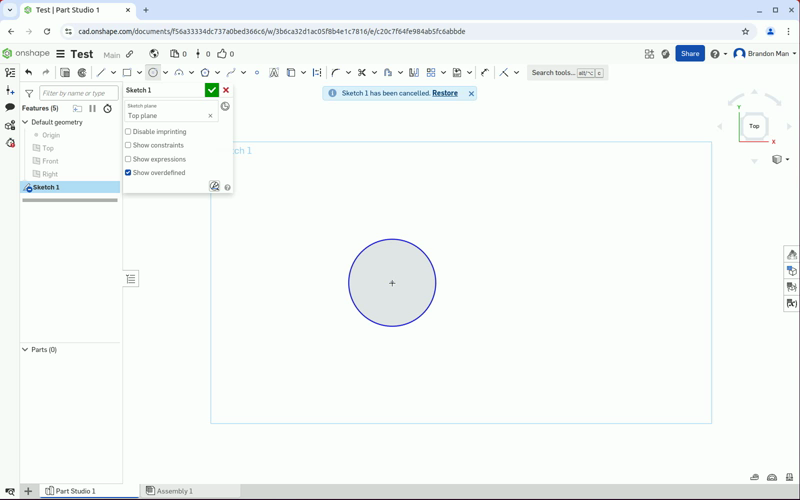
key_up(shift)
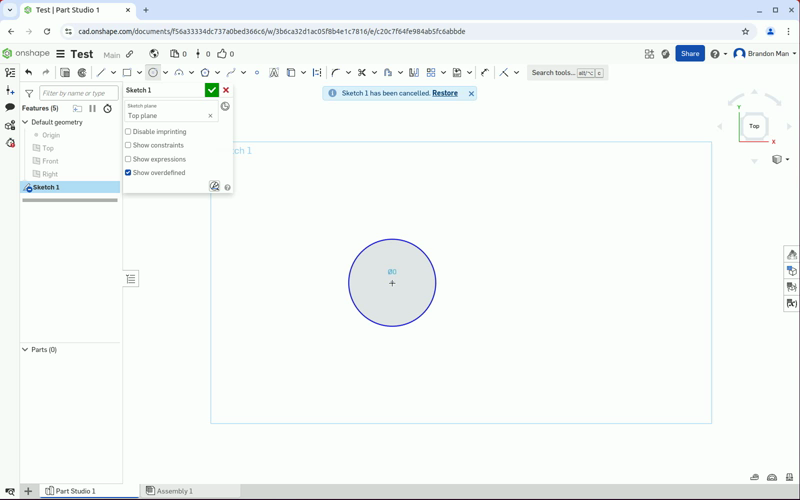
mouse_move(415, 282)
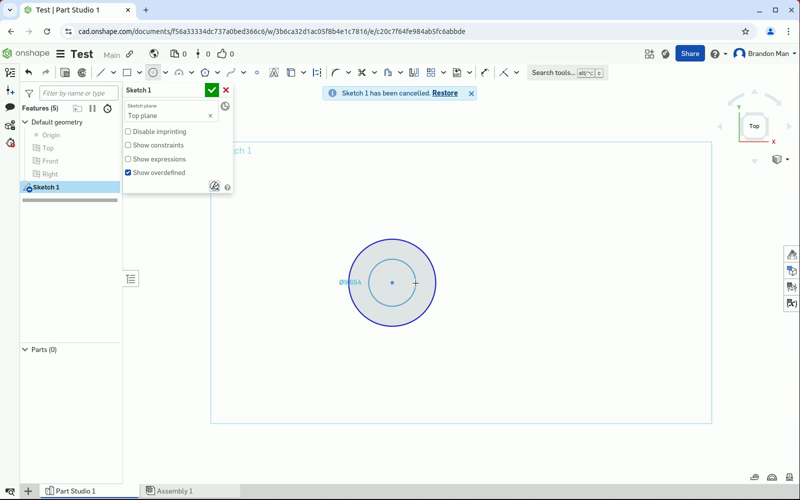
click(415, 282)
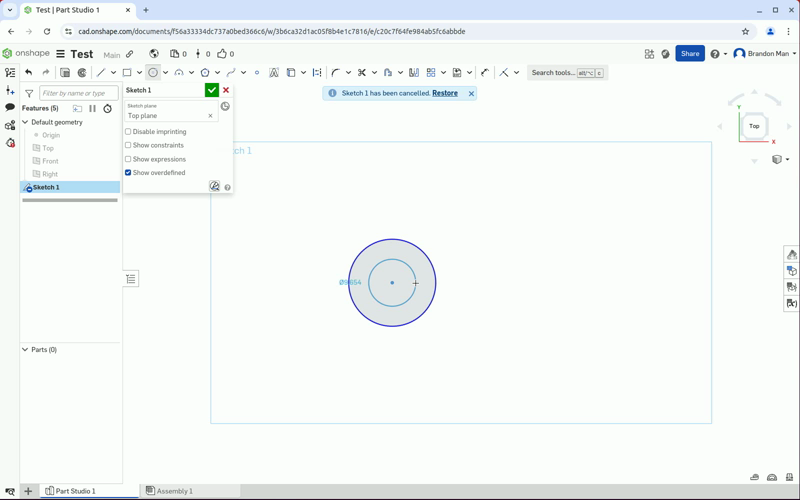
key(esc)
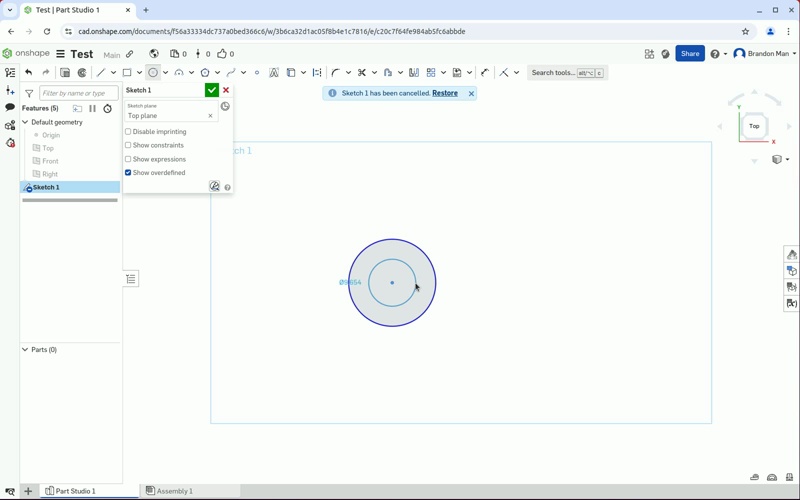
mouse_move(377, 246)
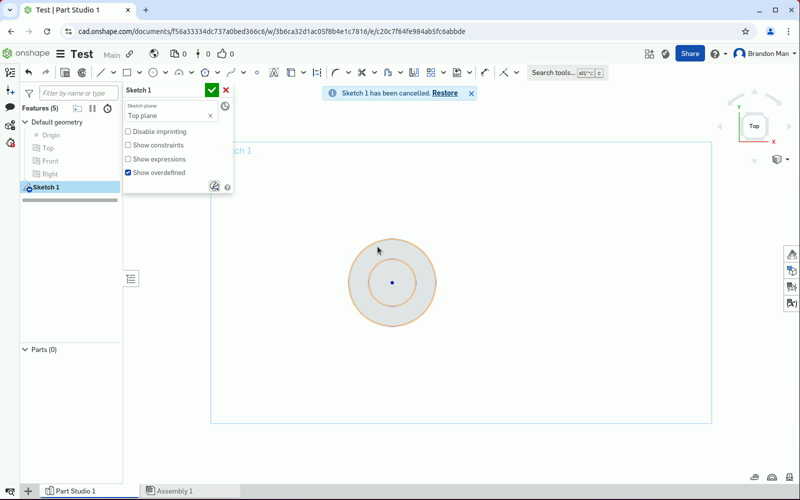
click(377, 246)
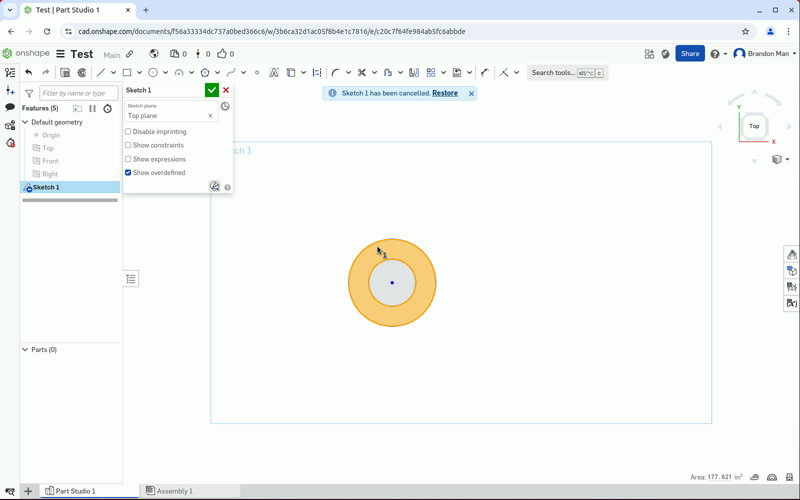
mouse_move(73, 352)
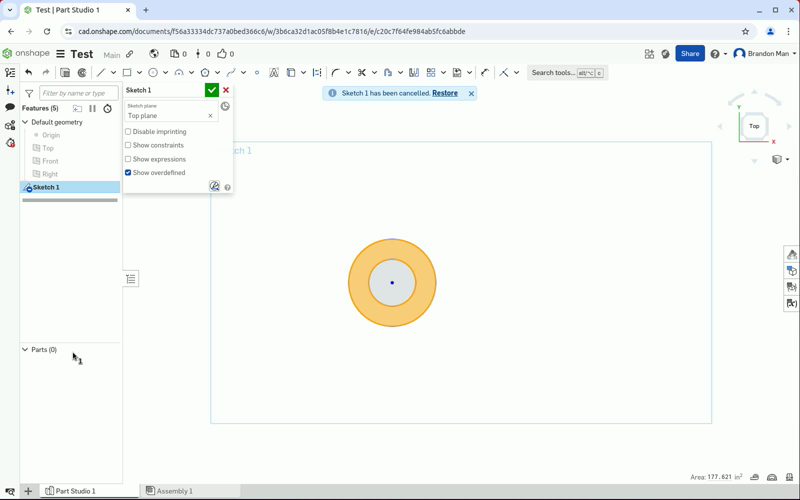
key(shift+y)
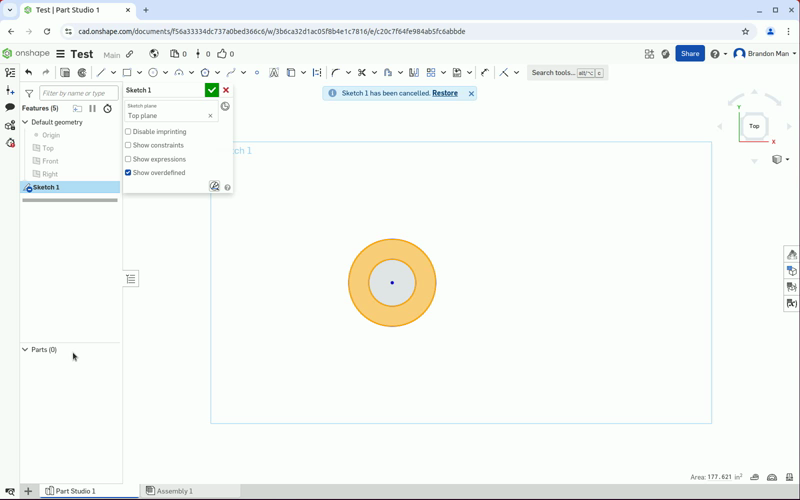
key(shift+e)
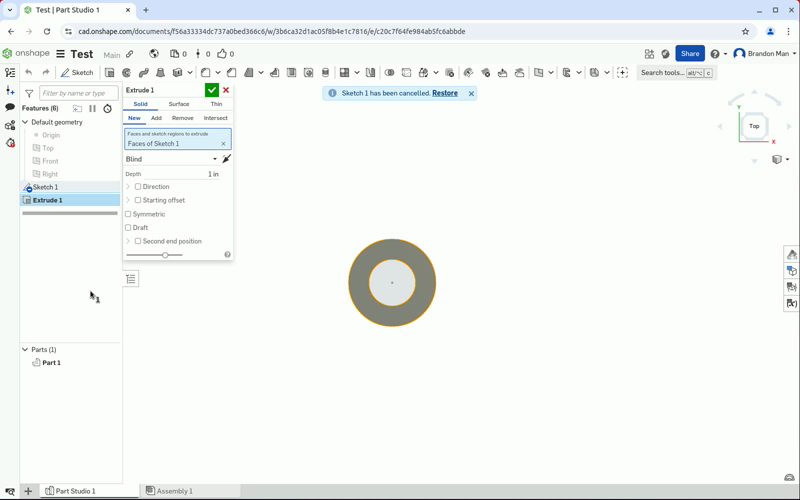
mouse_move(143, 106)
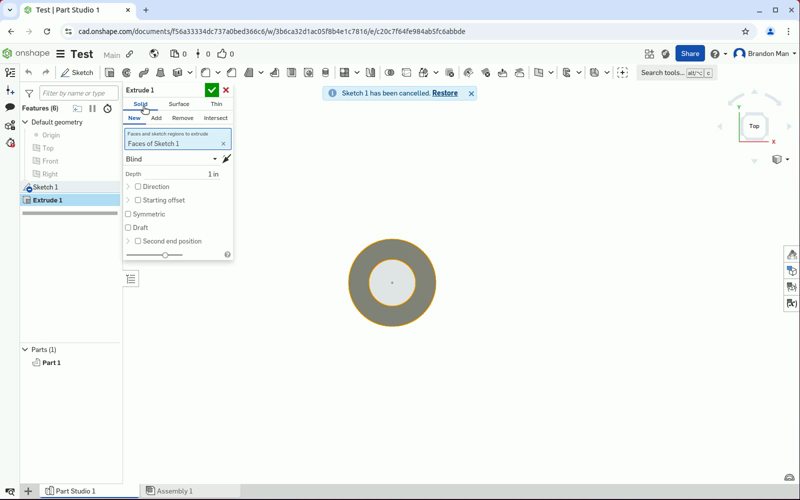
click(143, 106)
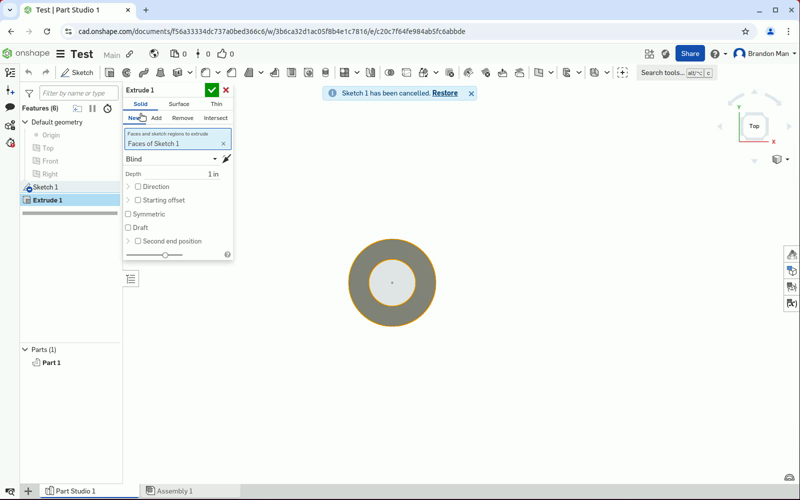
mouse_move(137, 120)
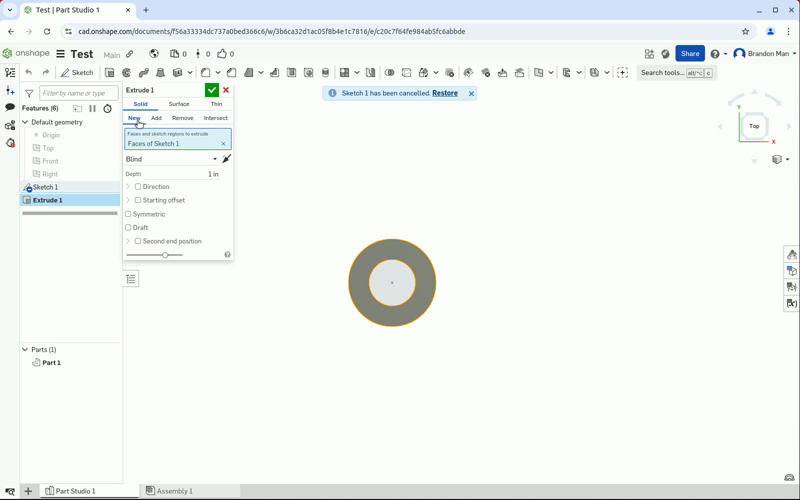
click(137, 120)
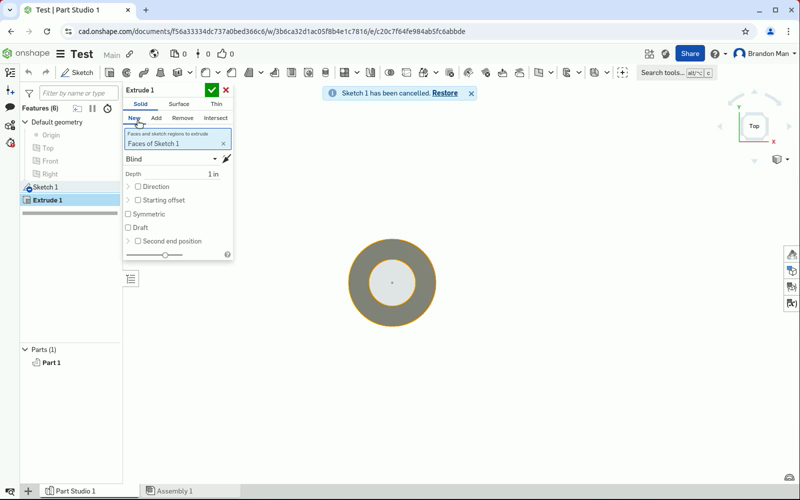
key(tab, 4)
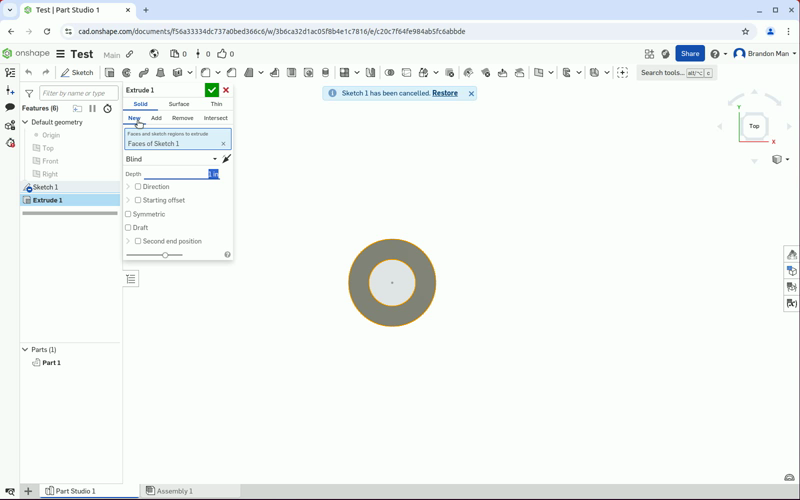
text(15.646)
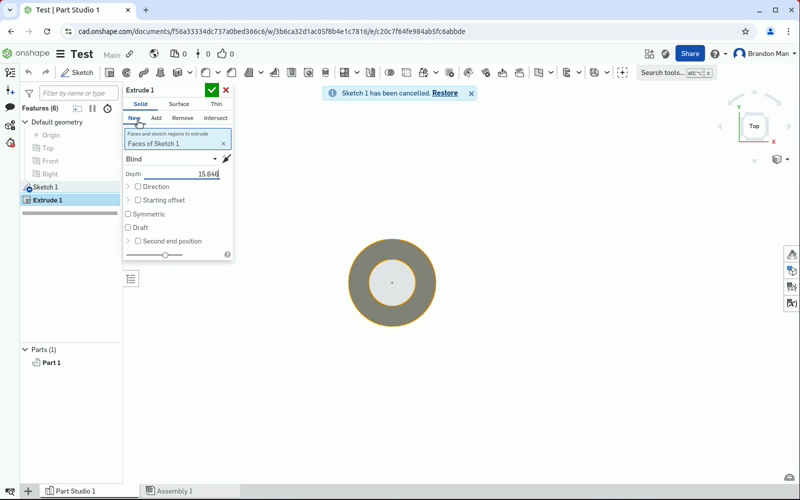
key(enter)
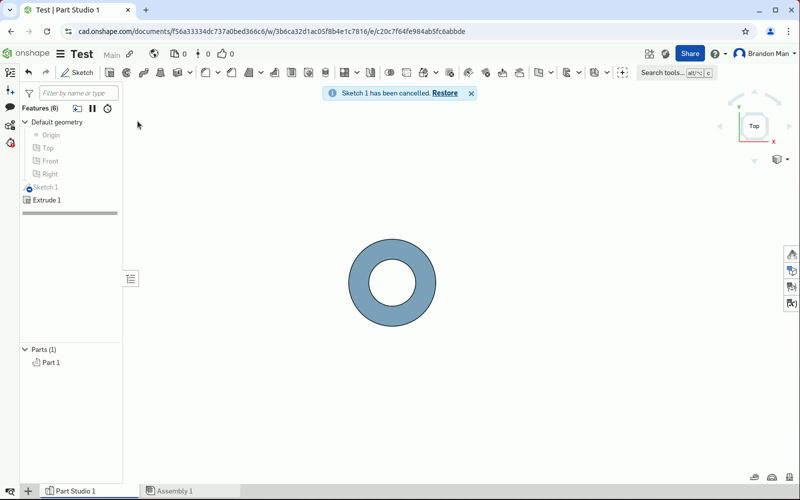
key(shift+h)
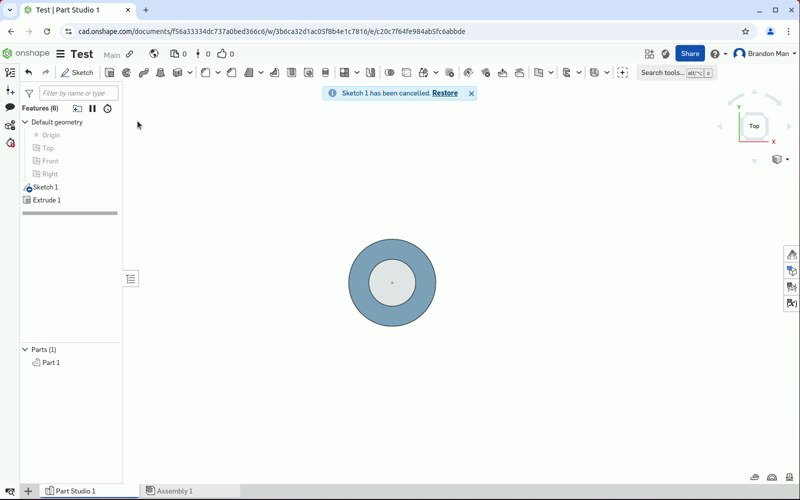
key(shift+h)
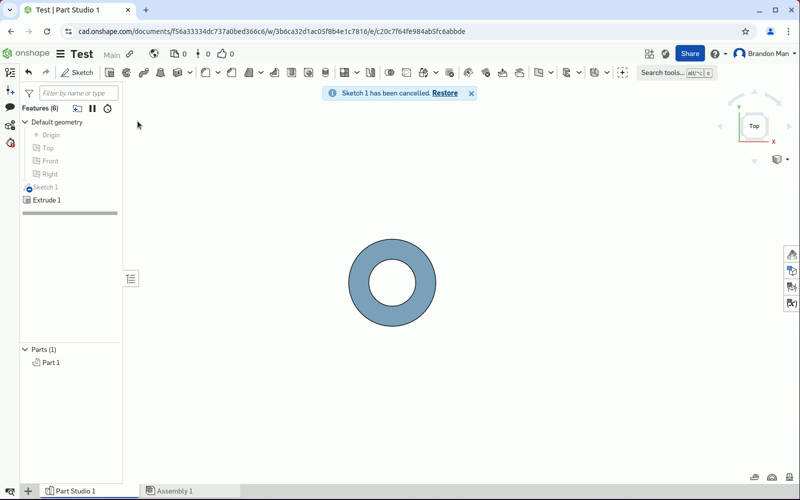
mouse_move(73, 189)
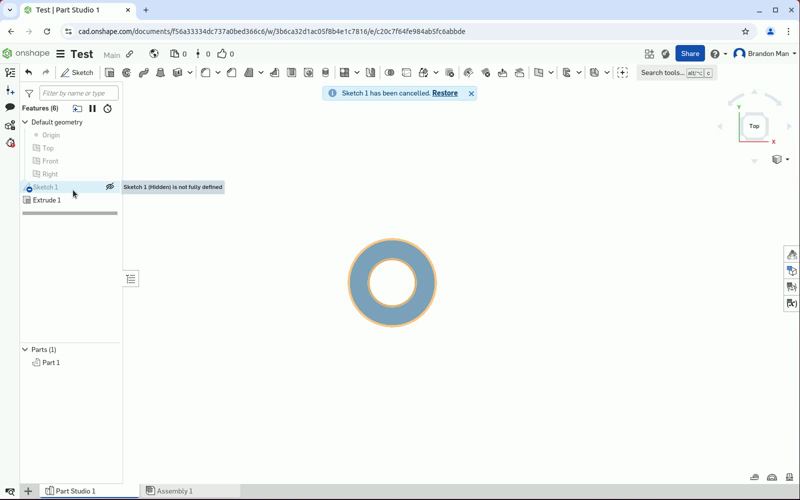
click(73, 189)
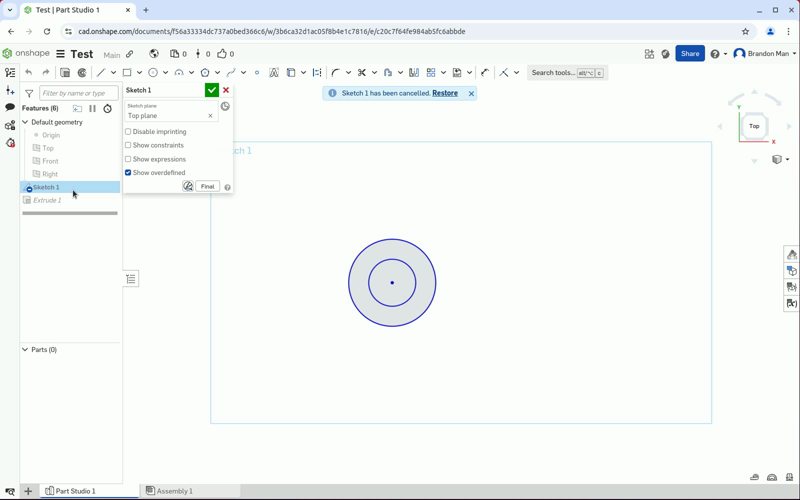
mouse_move(229, 92)
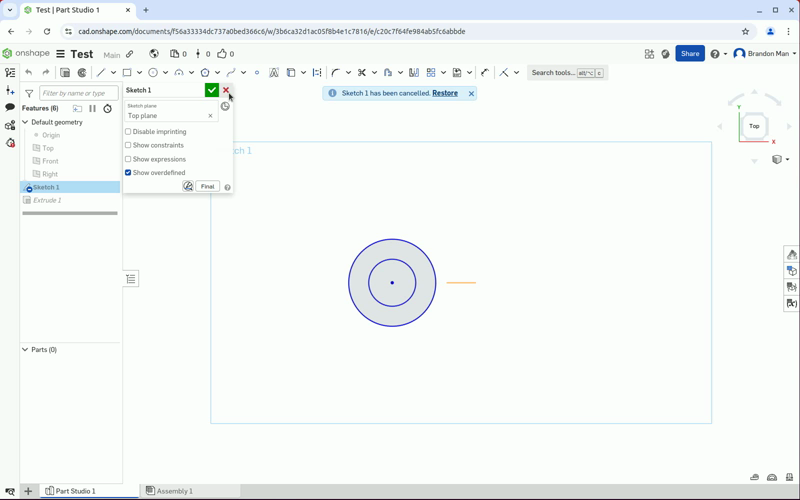
click(229, 92)
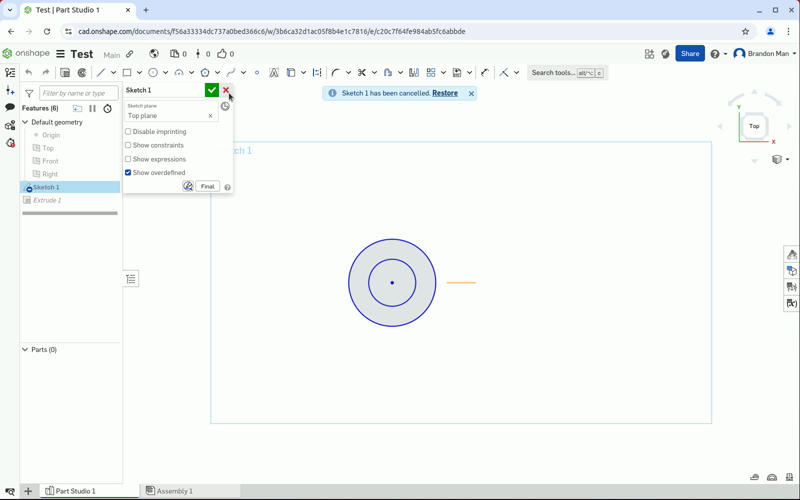
key(shift+s)
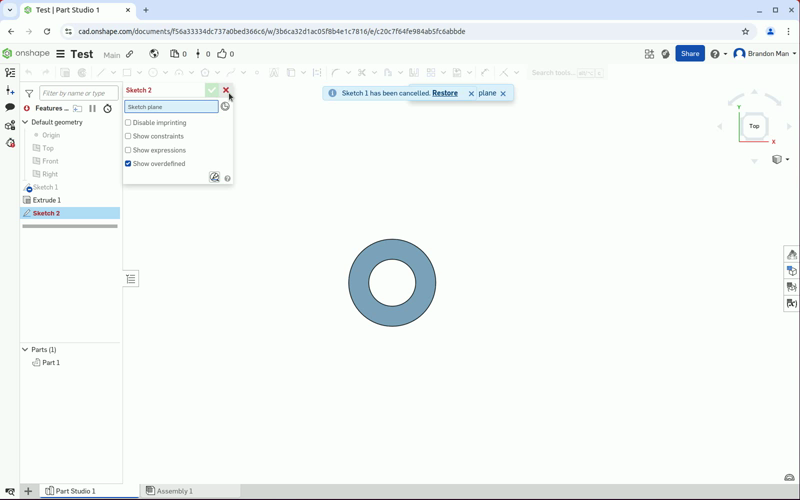
mouse_move(73, 150)
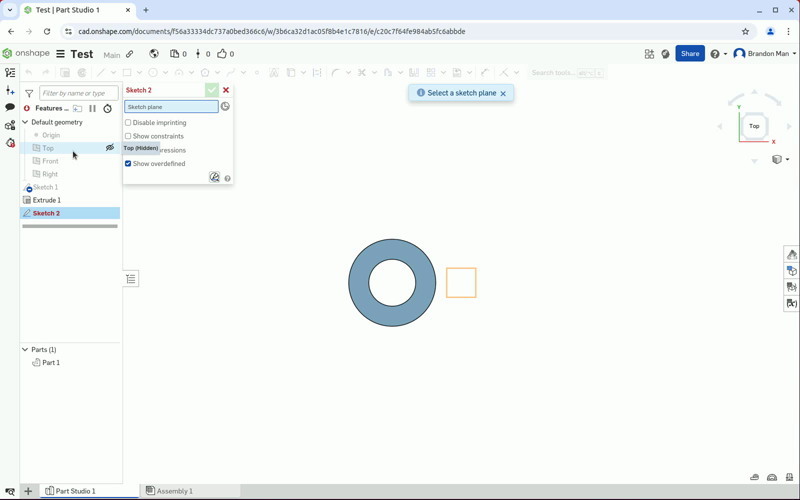
click(73, 150)
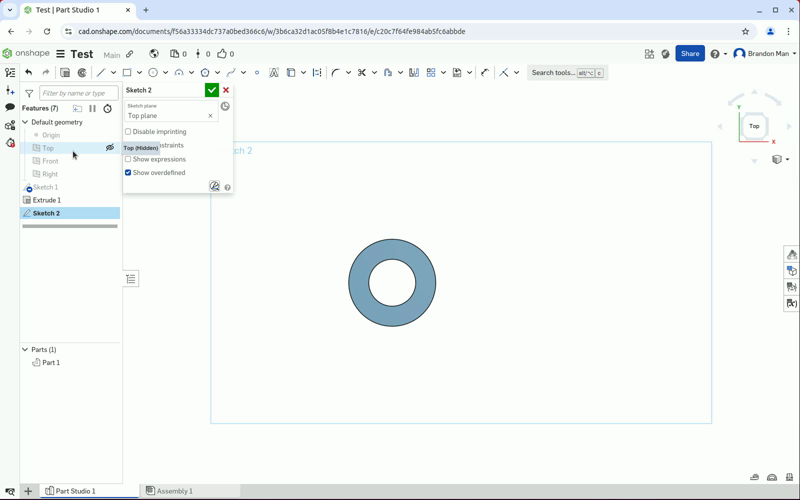
mouse_move(73, 352)
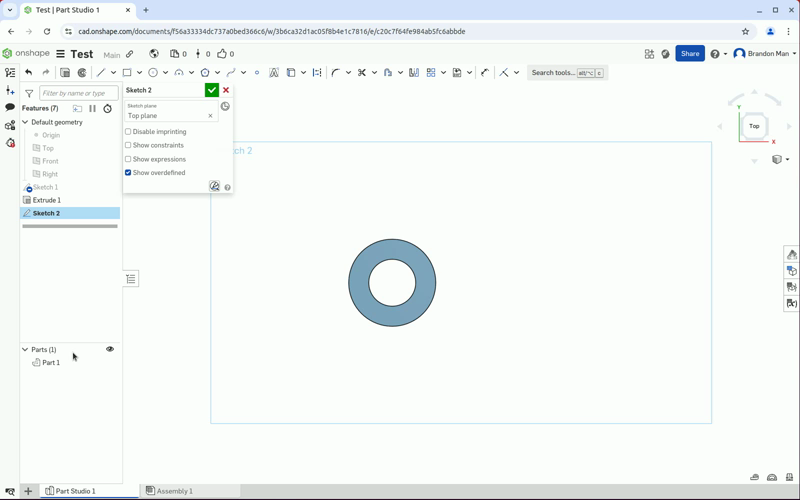
key(y)
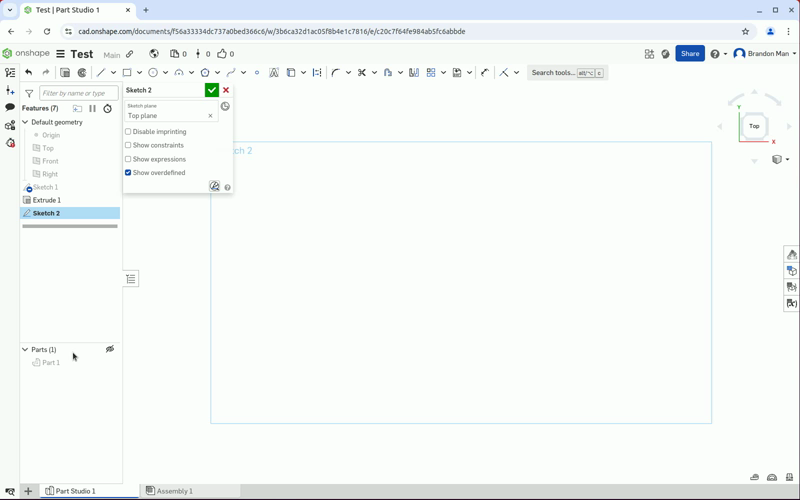
key(l)
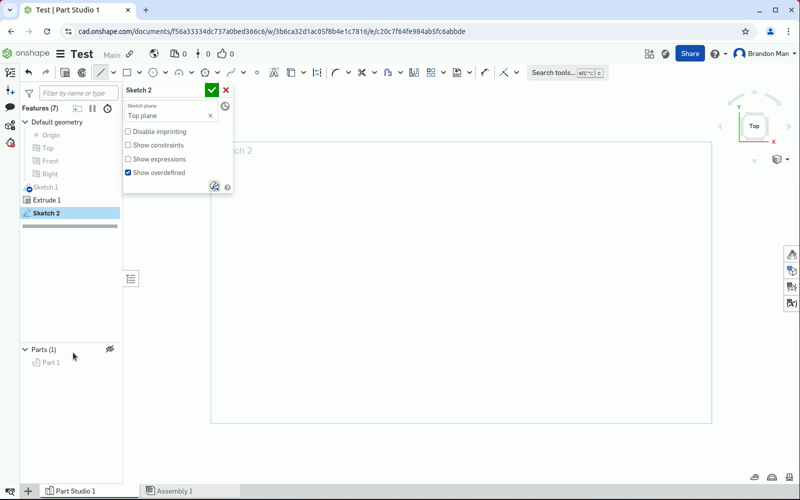
key_down(shift)
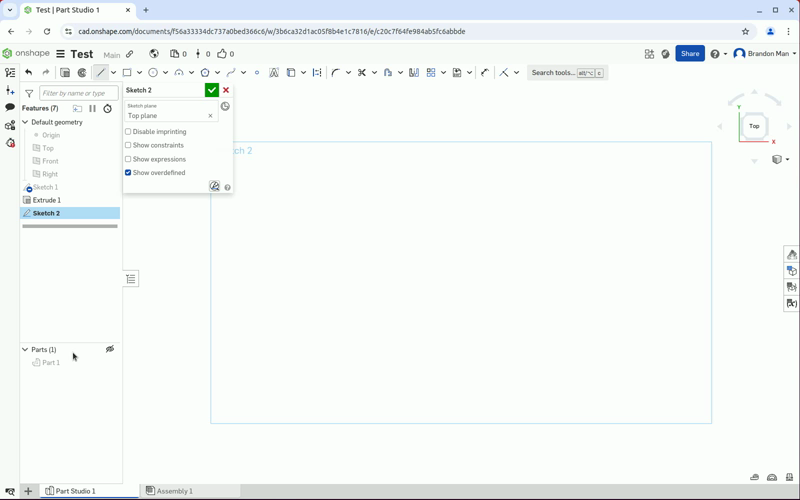
mouse_move(391, 326)
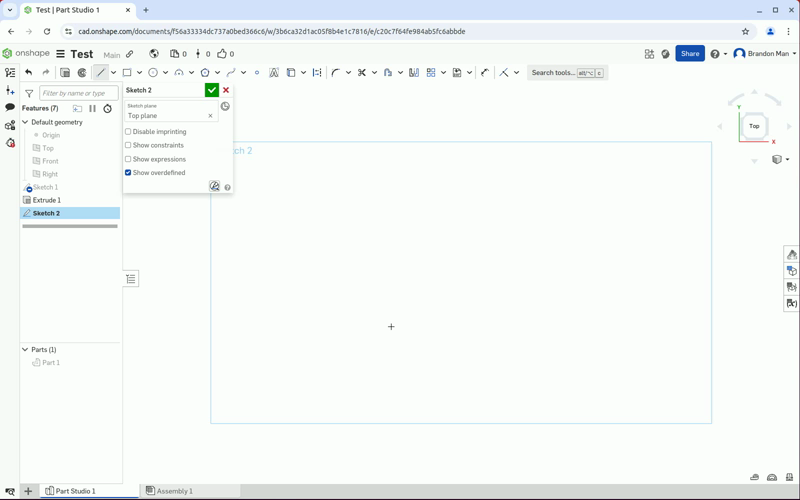
click(391, 326)
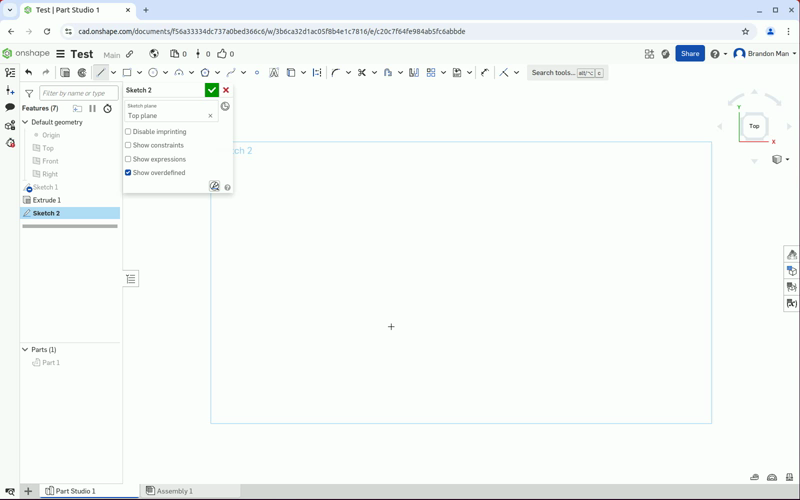
key_up(shift)
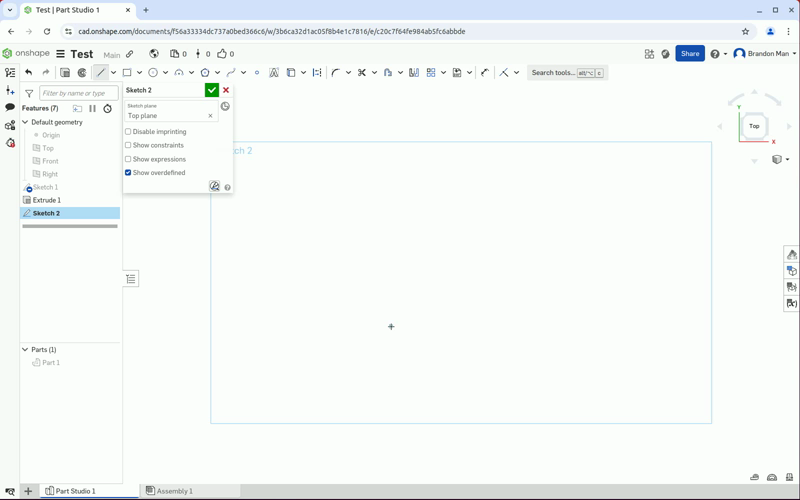
key_down(shift)
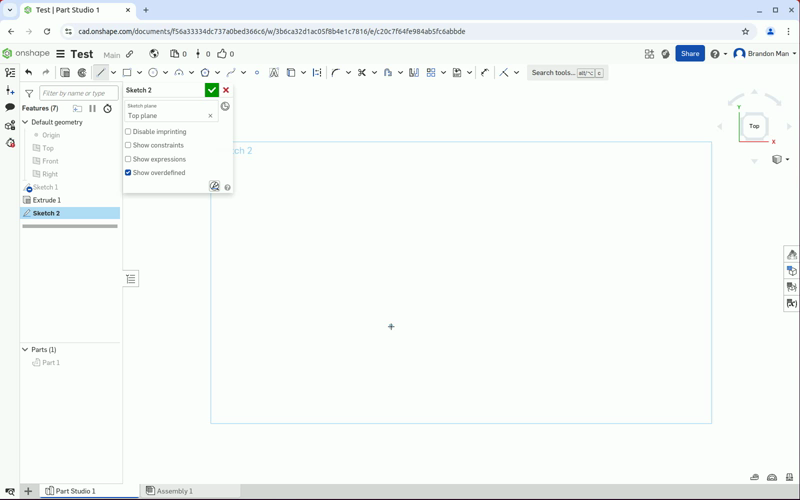
mouse_move(529, 324)
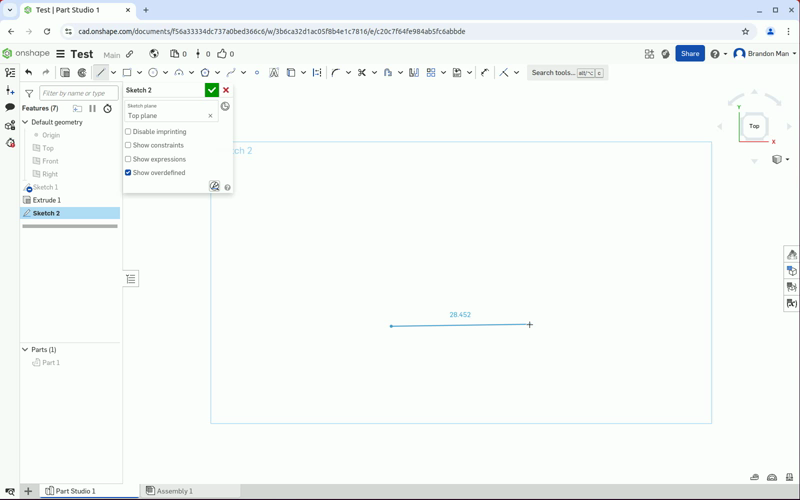
click(529, 324)
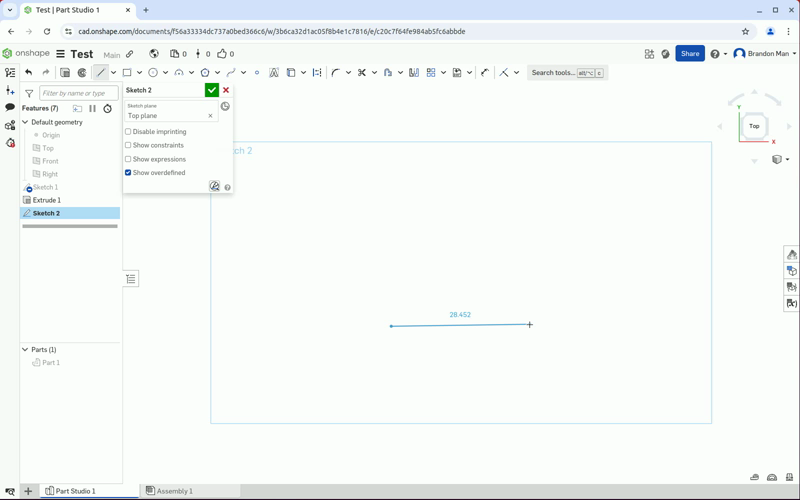
key_up(shift)
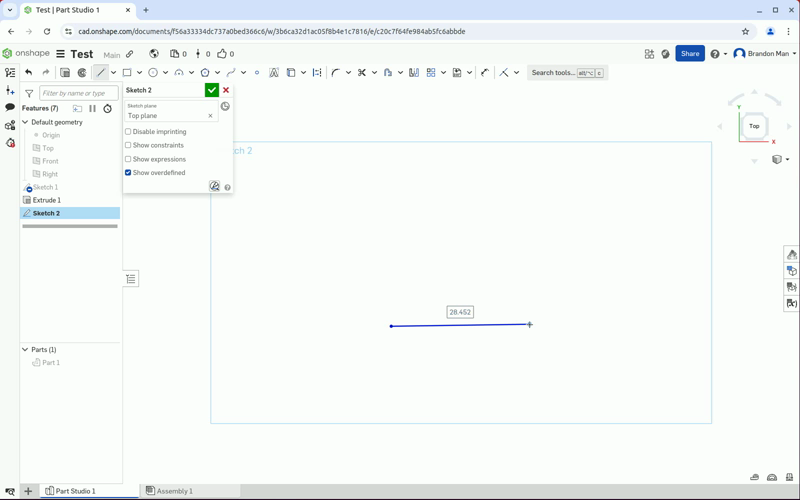
key(esc)
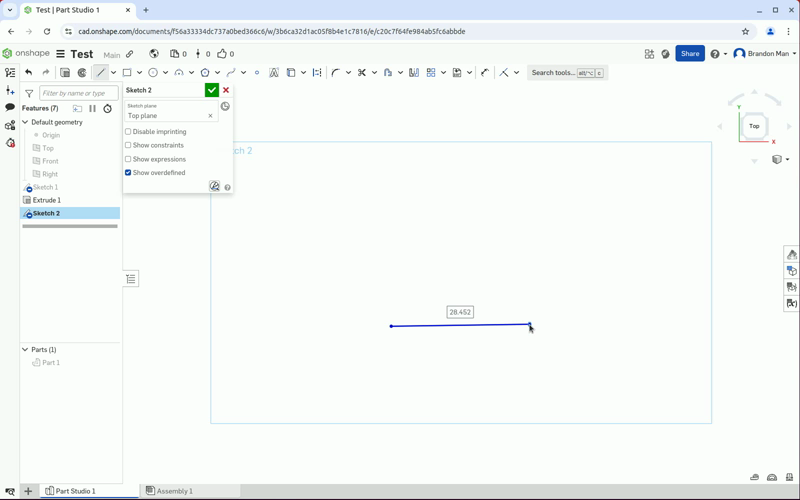
key(a)
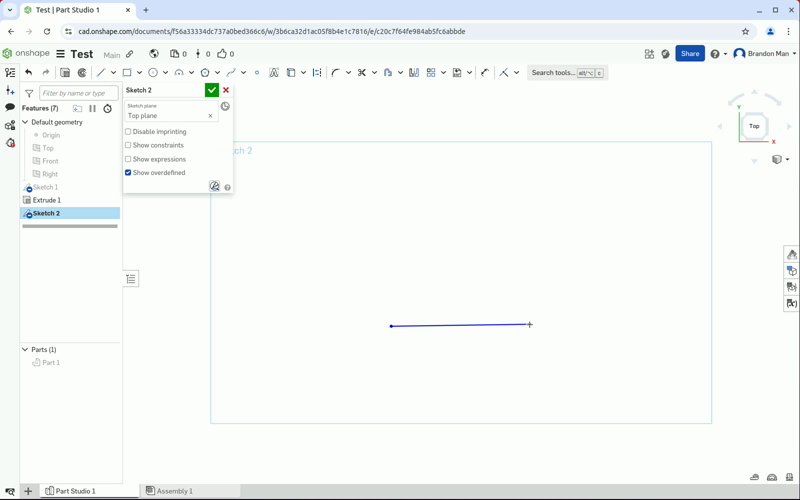
mouse_move(529, 324)
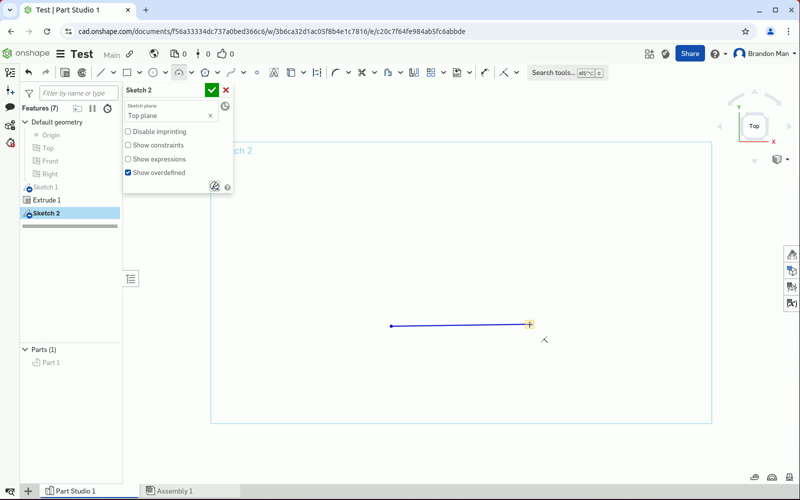
click(529, 324)
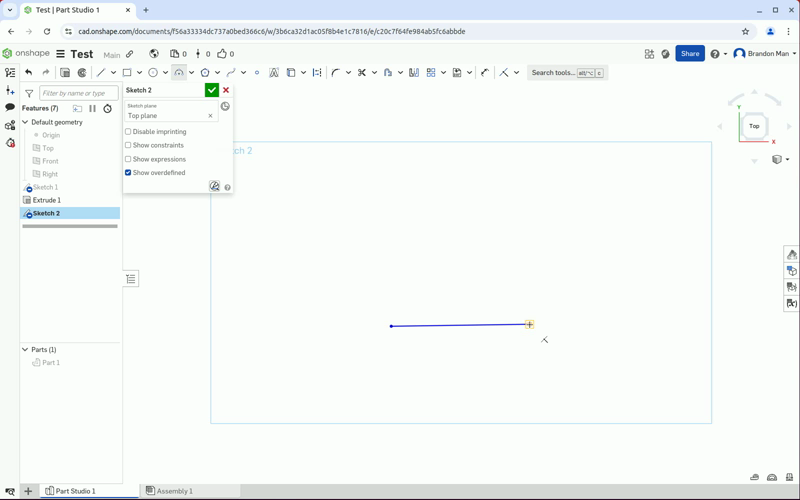
key_down(shift)
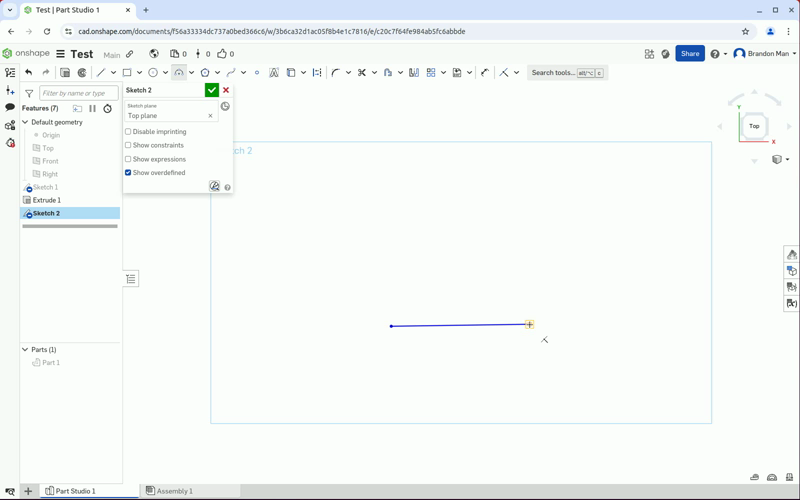
mouse_move(529, 241)
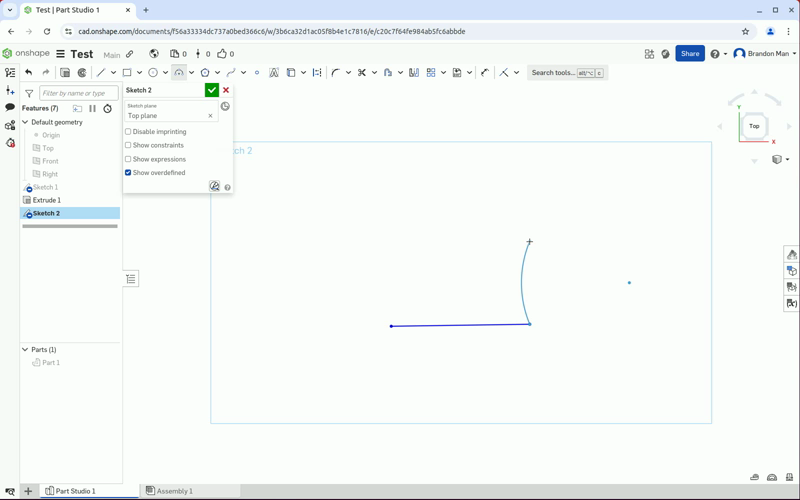
click(529, 241)
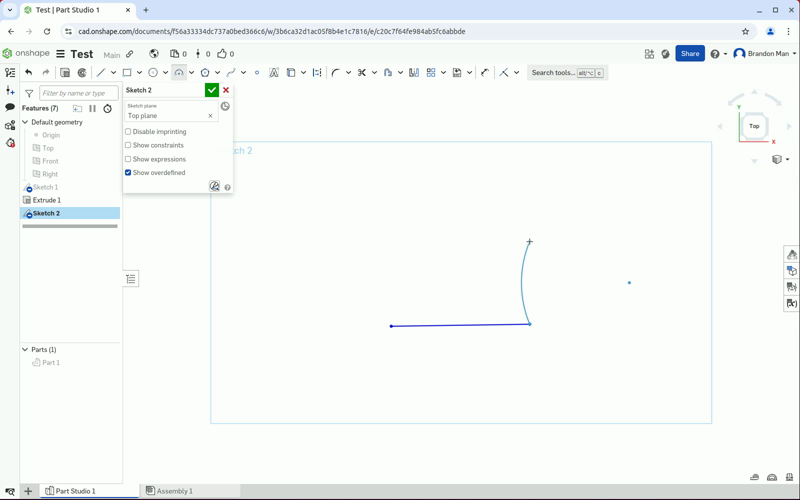
mouse_move(570, 282)
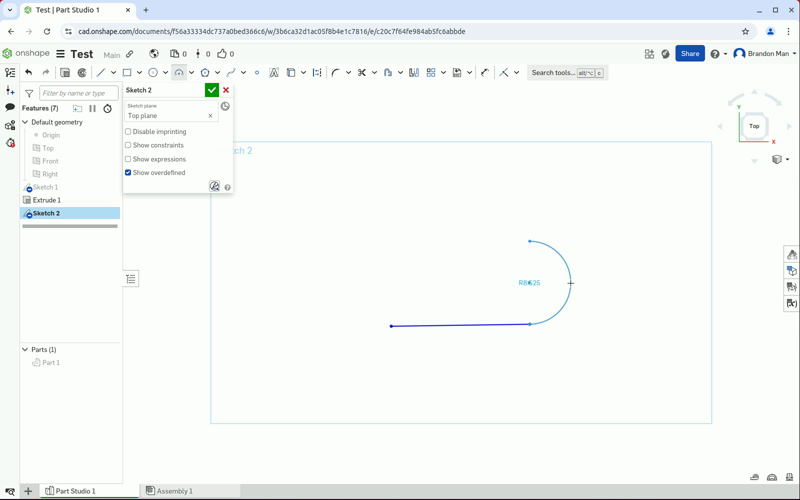
click(570, 282)
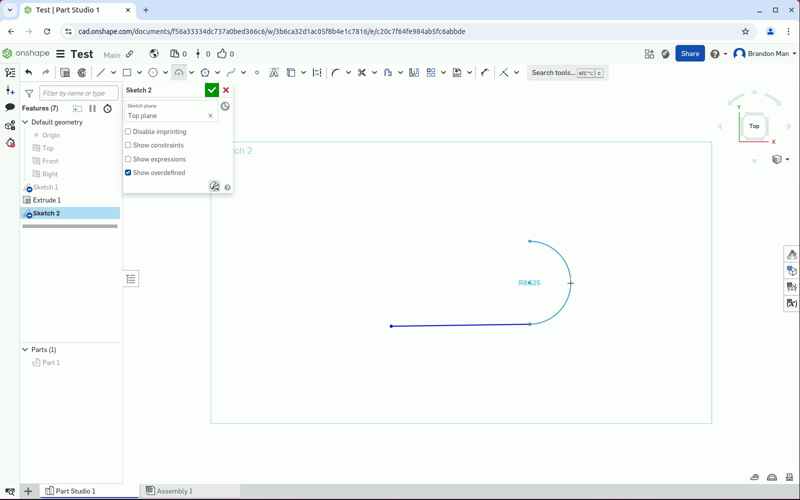
key_up(shift)
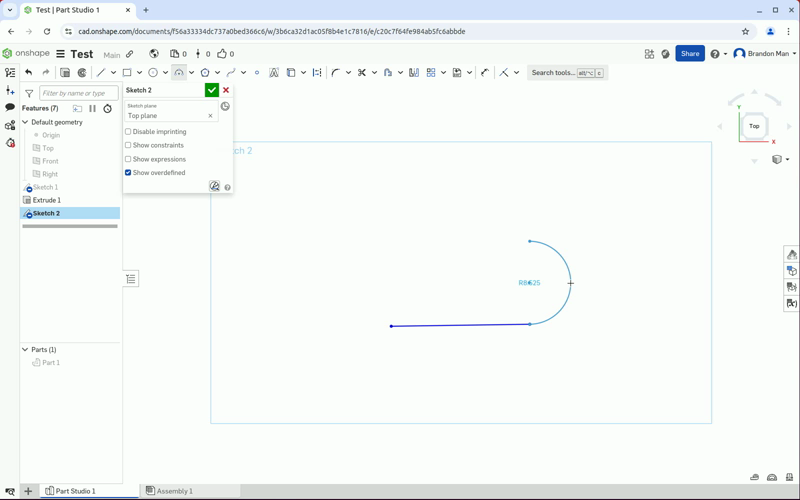
key(esc)
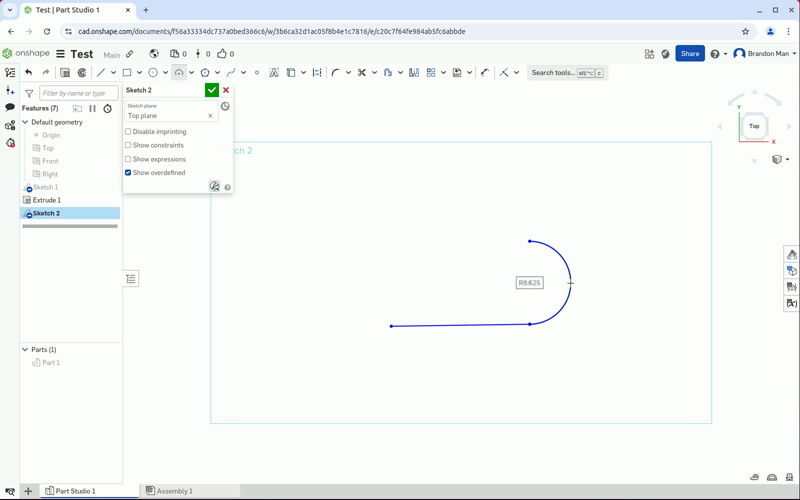
key(l)
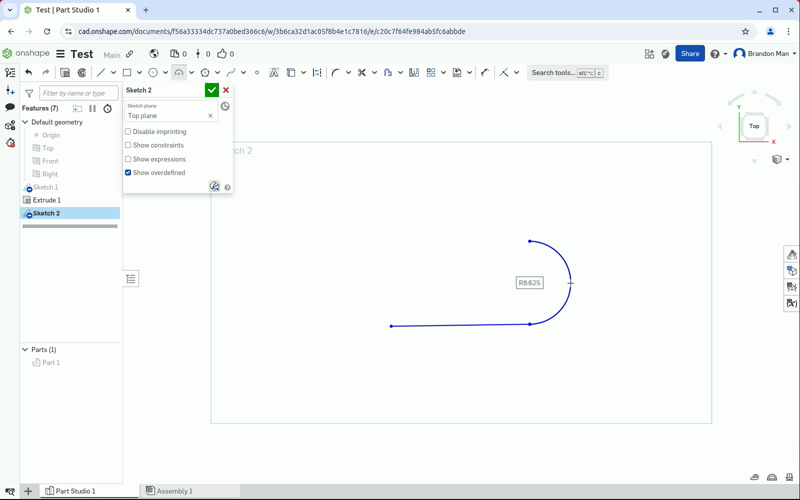
mouse_move(529, 241)
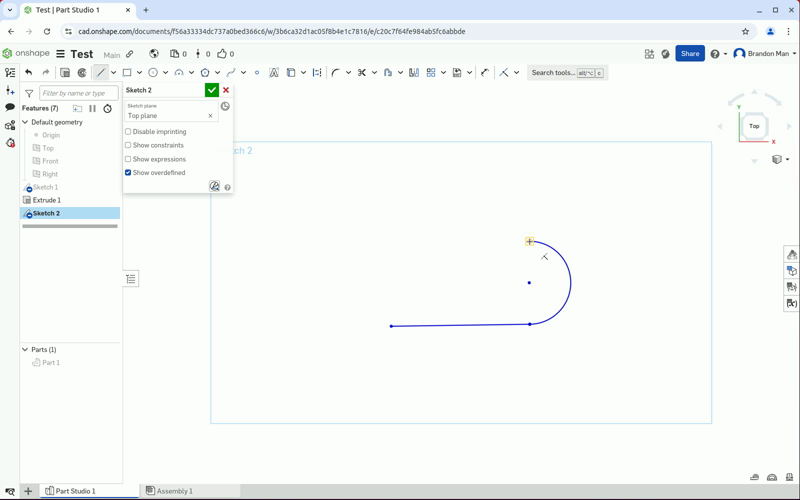
click(529, 241)
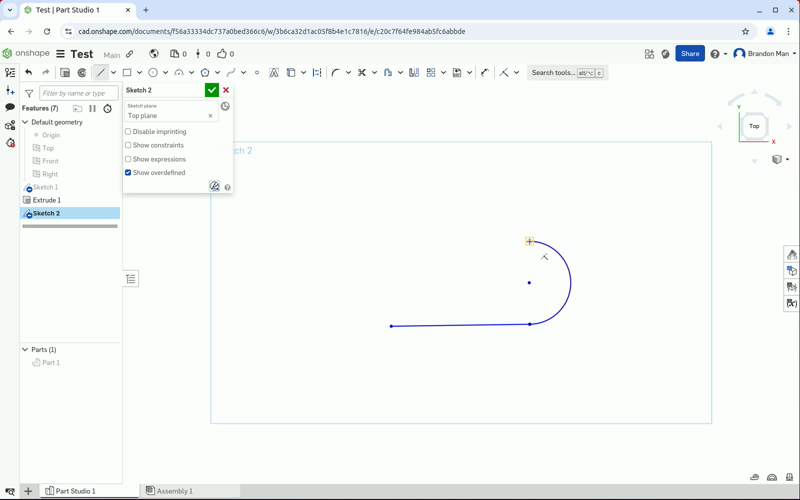
key_down(shift)
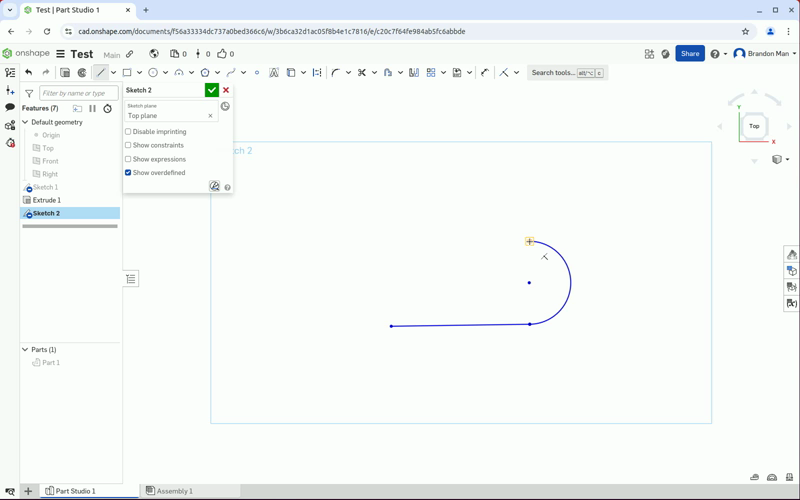
mouse_move(391, 241)
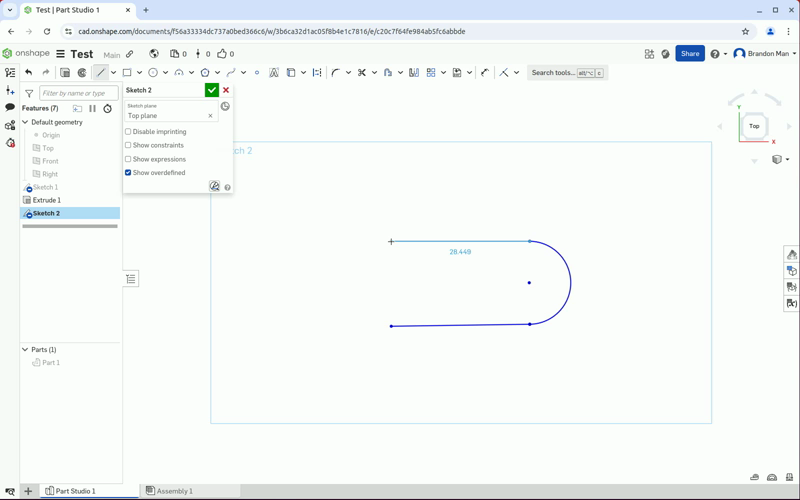
click(391, 241)
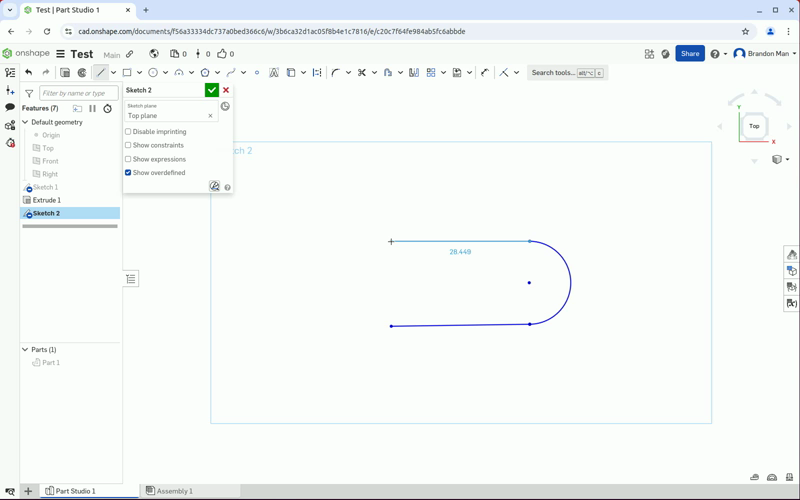
key_up(shift)
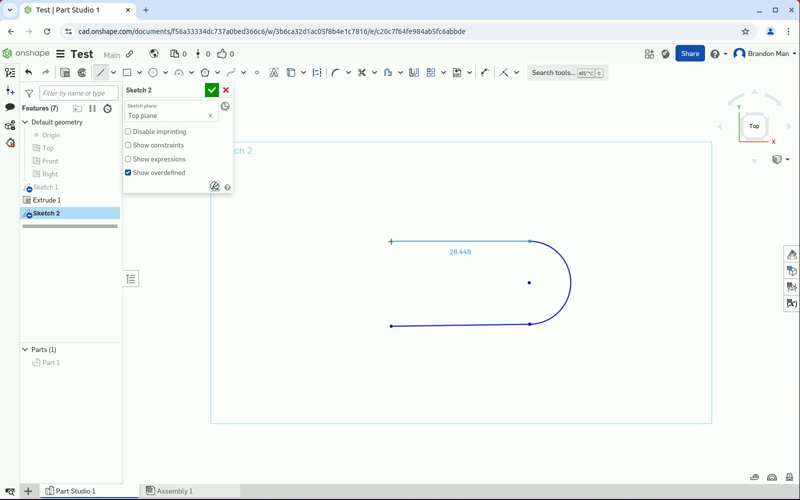
key(esc)
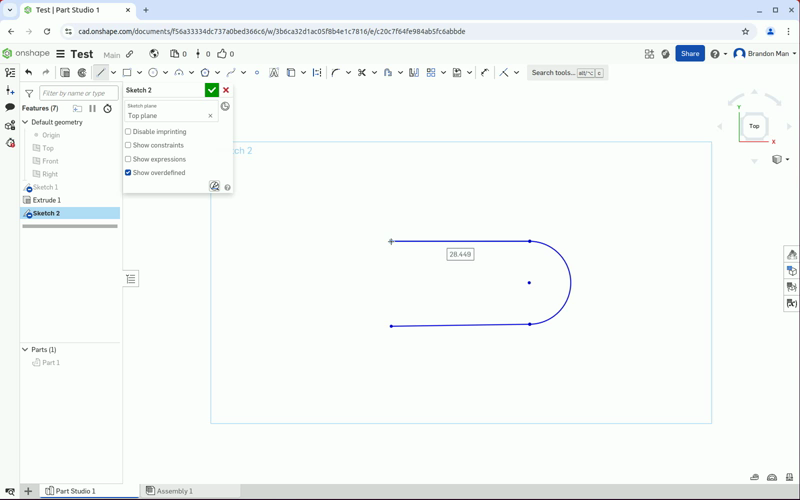
key(a)
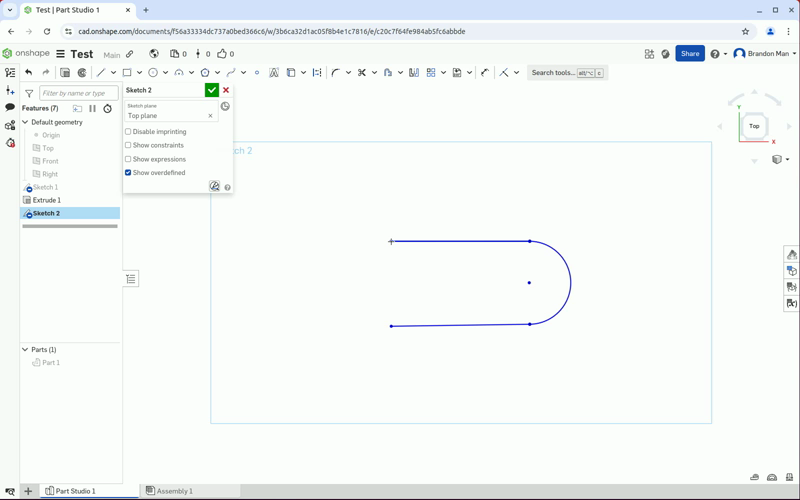
mouse_move(391, 241)
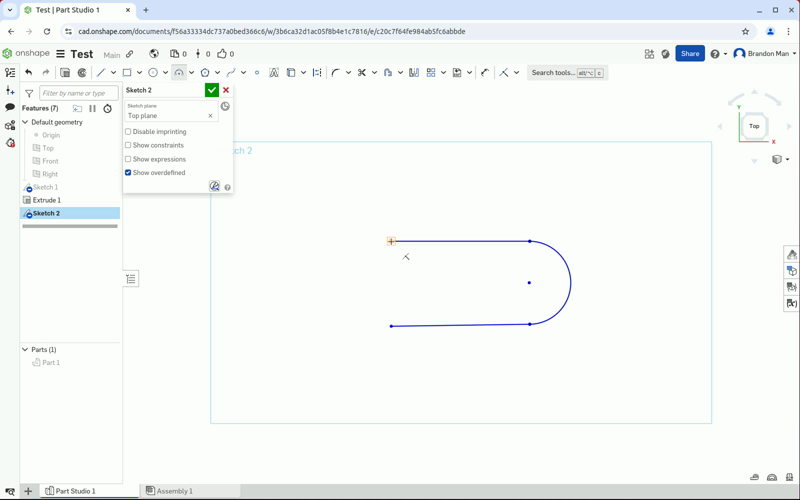
click(391, 241)
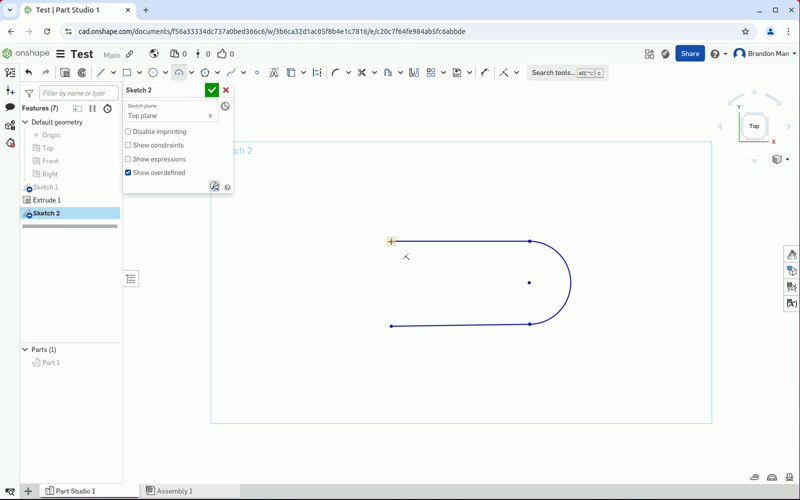
mouse_move(391, 326)
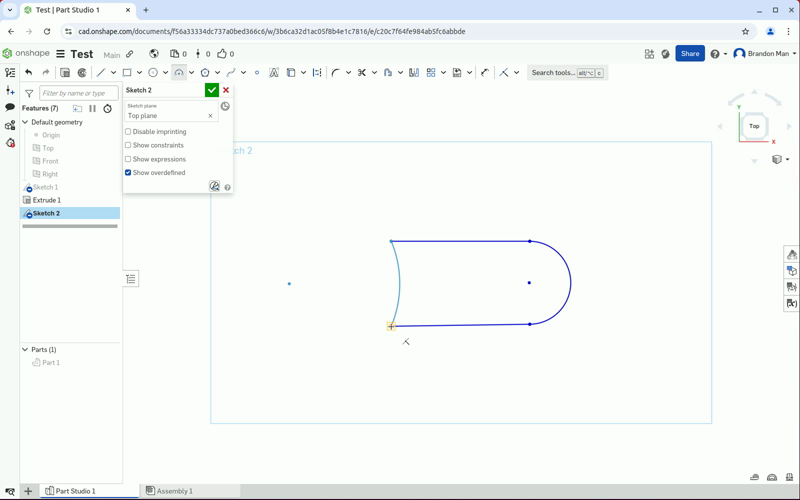
click(391, 326)
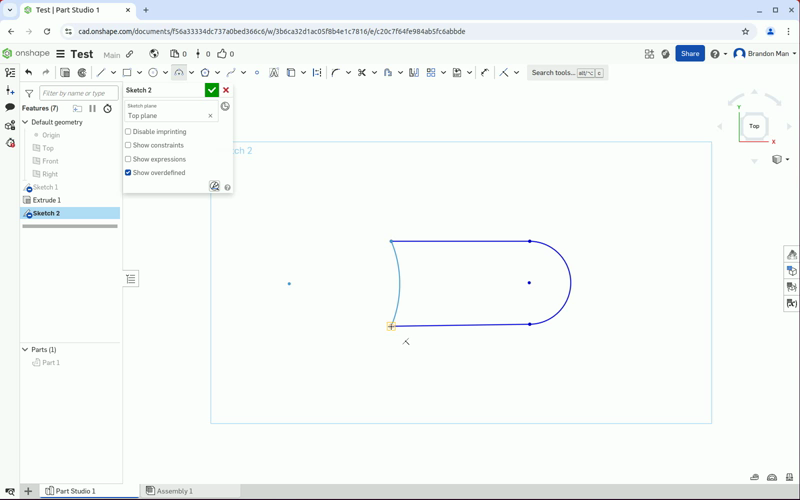
key_down(shift)
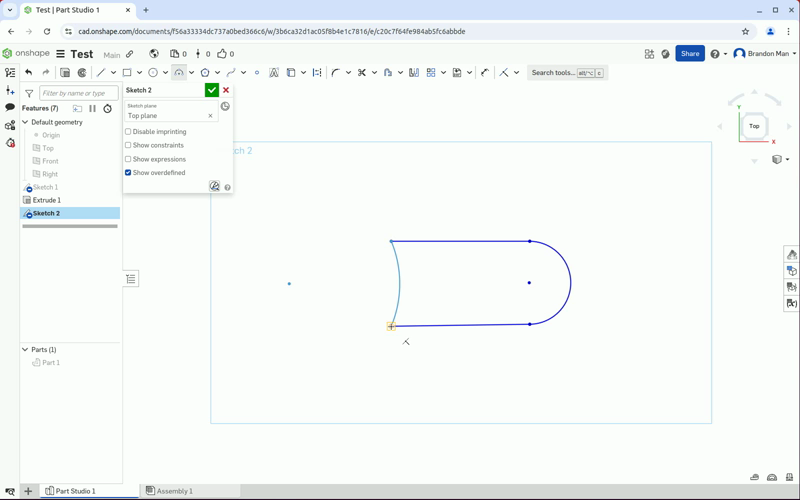
mouse_move(433, 283)
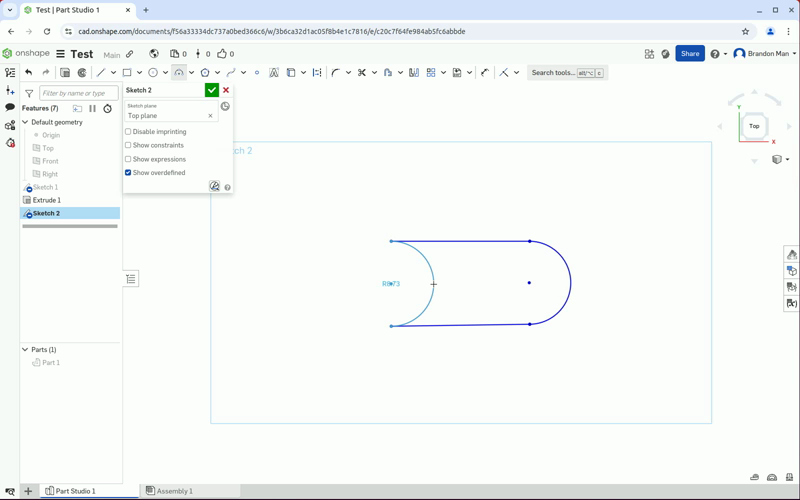
click(433, 283)
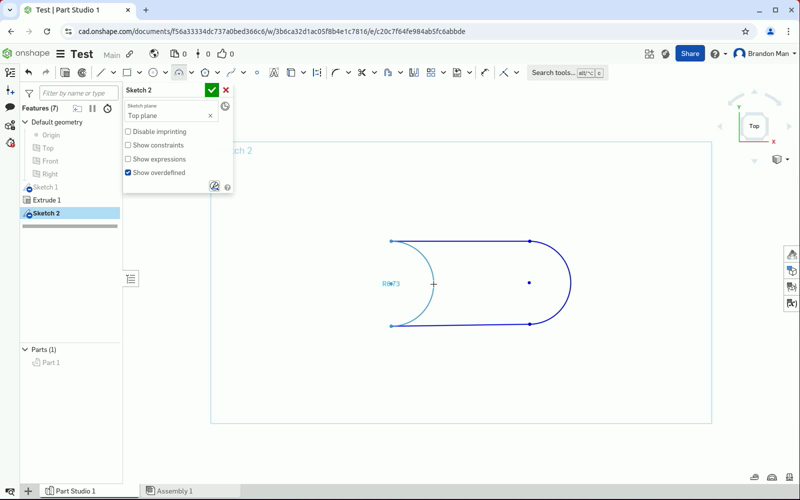
key_up(shift)
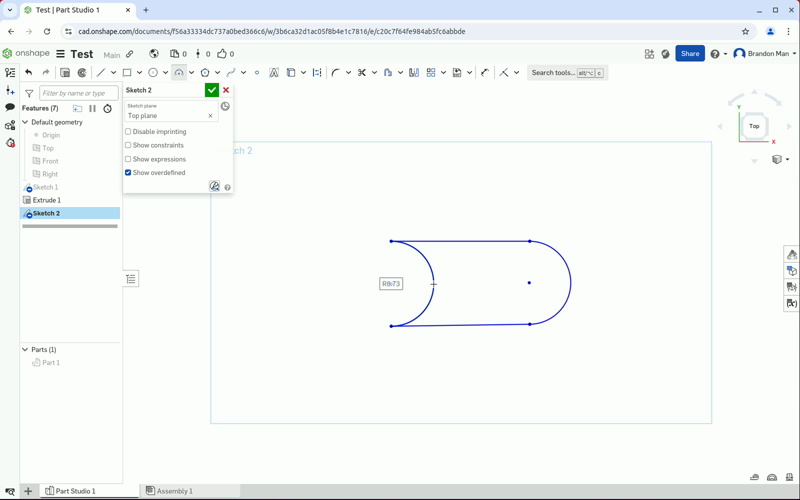
key(esc)
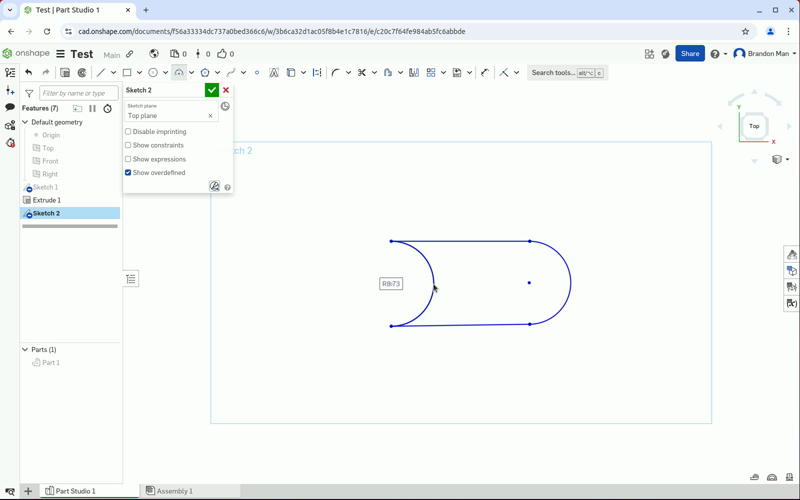
key(c)
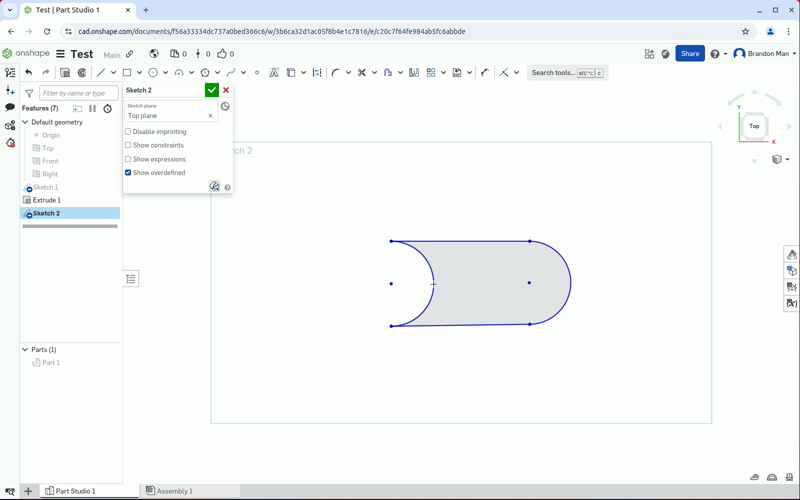
key_down(shift)
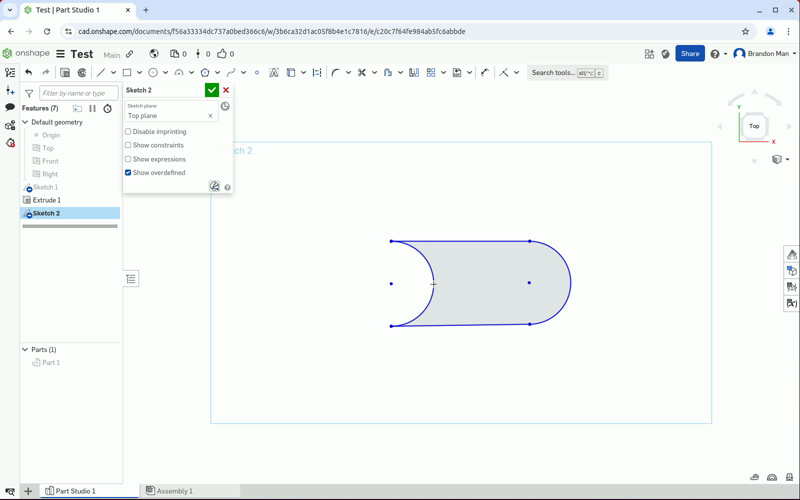
mouse_move(529, 282)
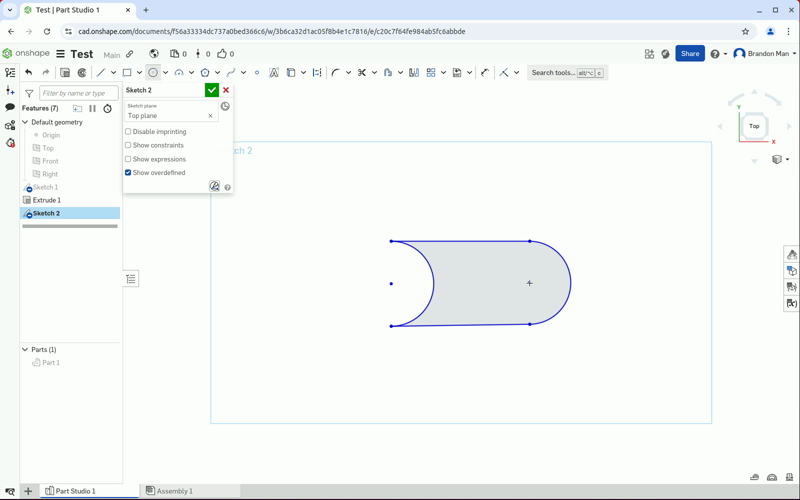
scroll(6)
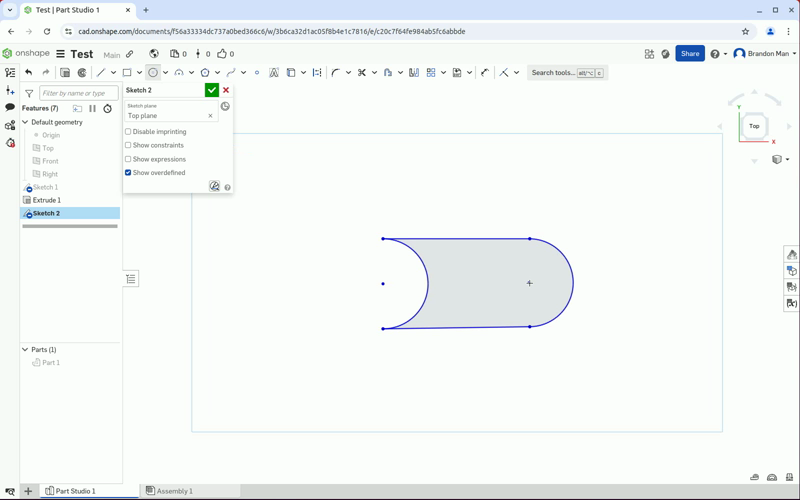
scroll(6)
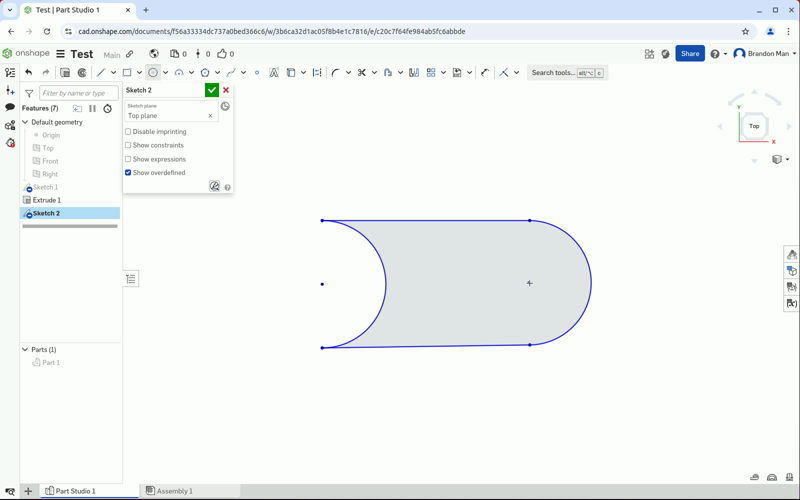
scroll(6)
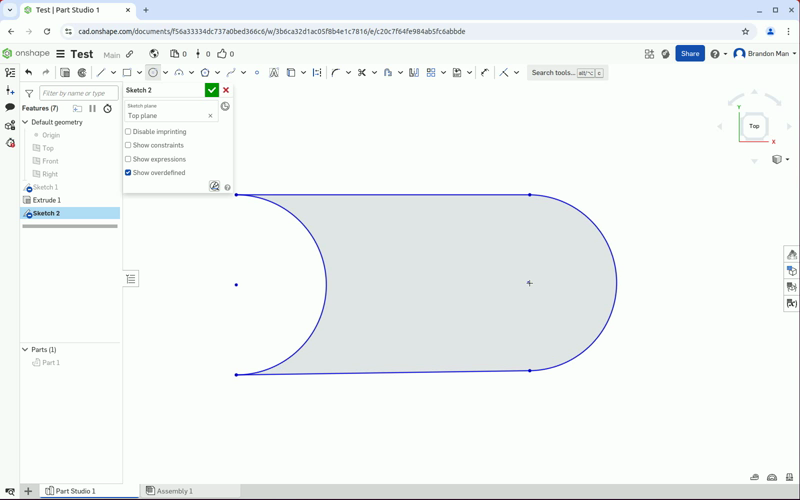
scroll(6)
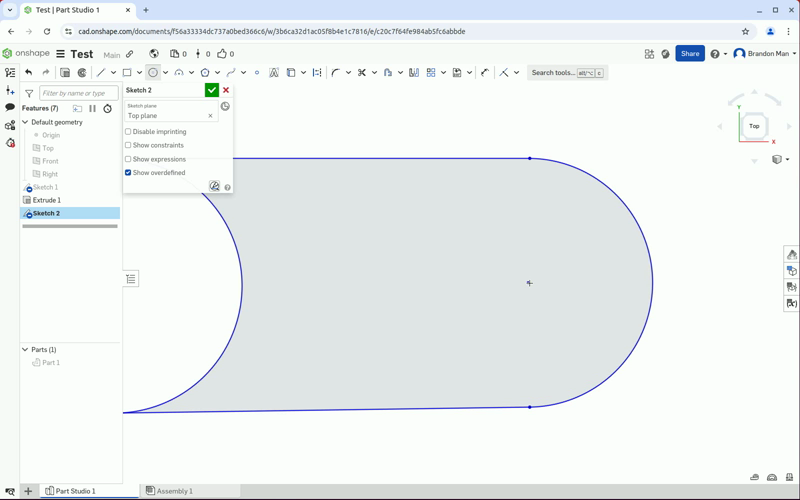
scroll(6)
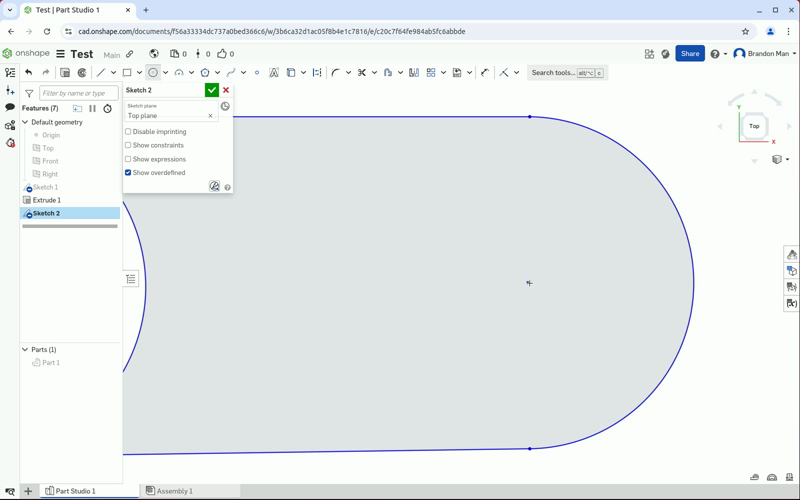
scroll(6)
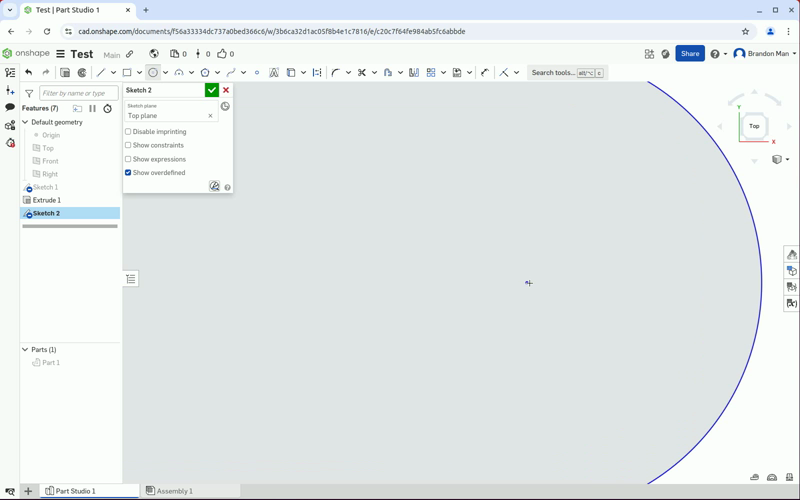
scroll(6)
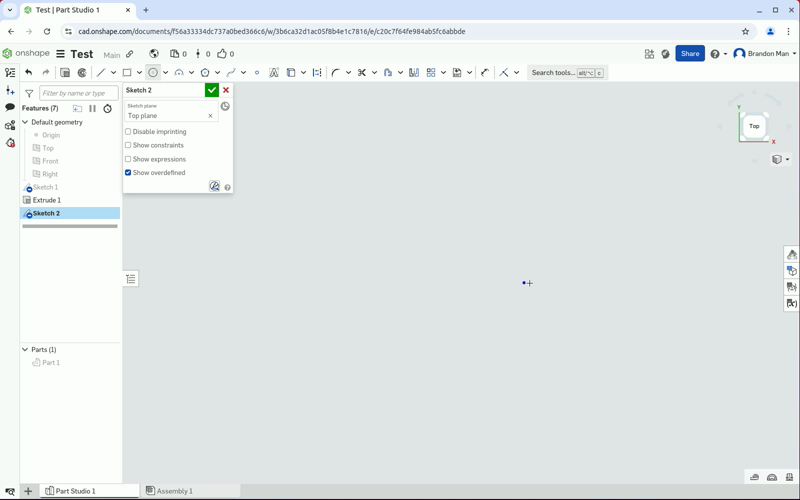
click(529, 282)
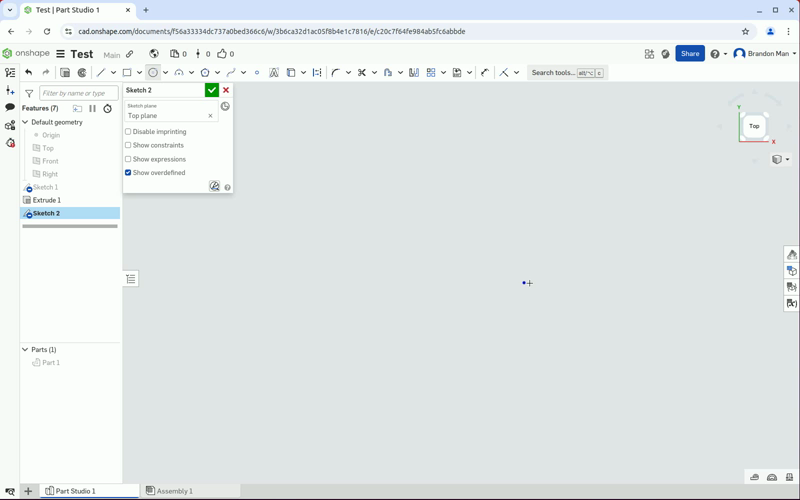
scroll(-6)
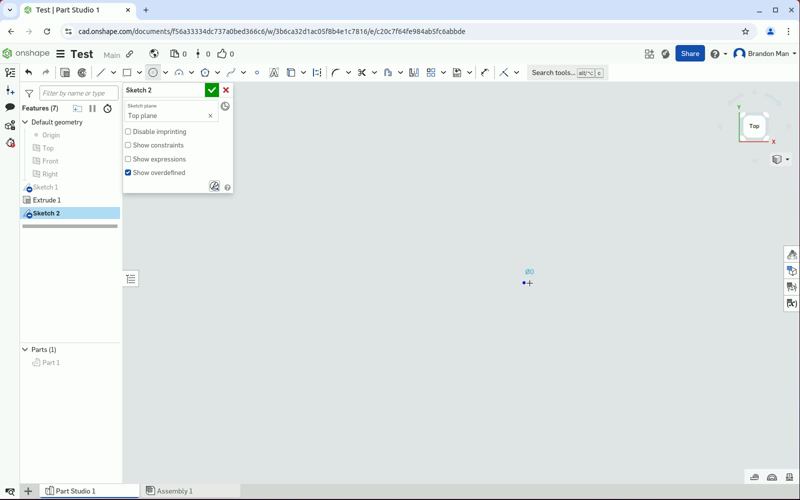
scroll(-6)
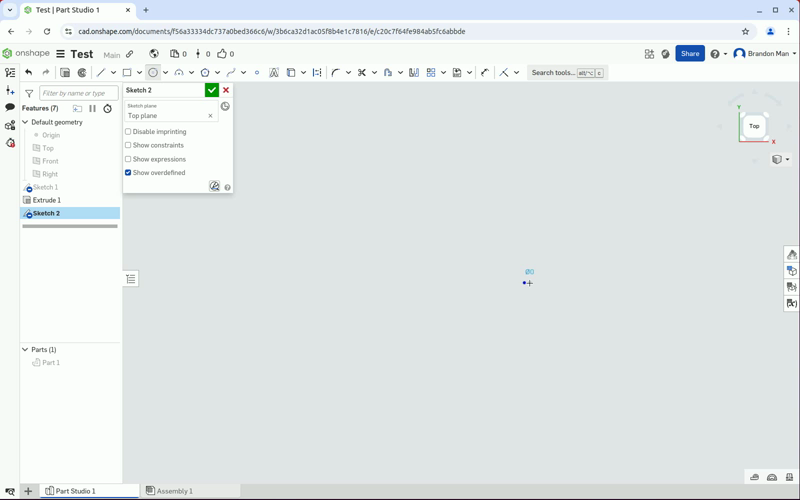
scroll(-6)
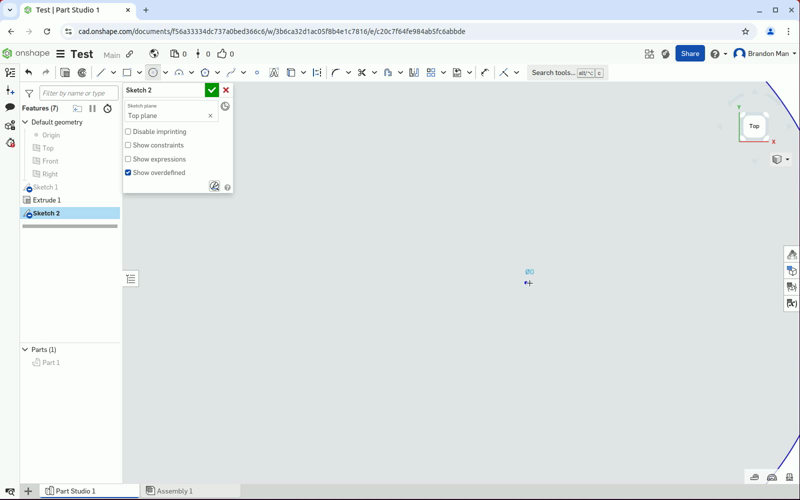
scroll(-6)
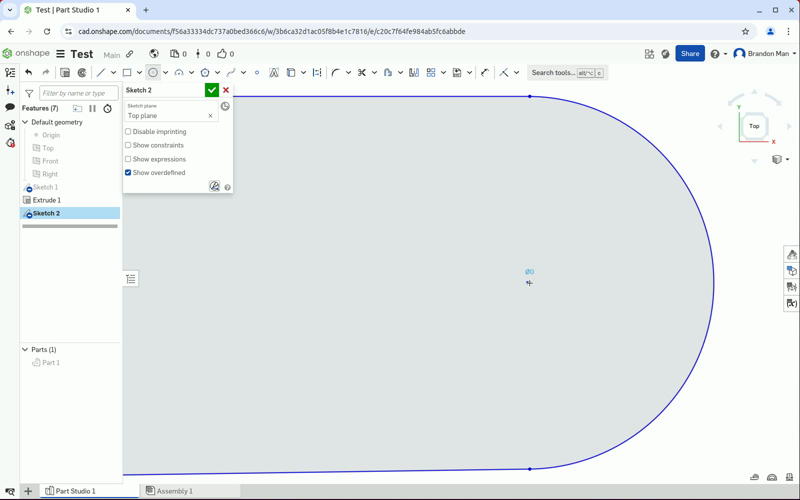
scroll(-6)
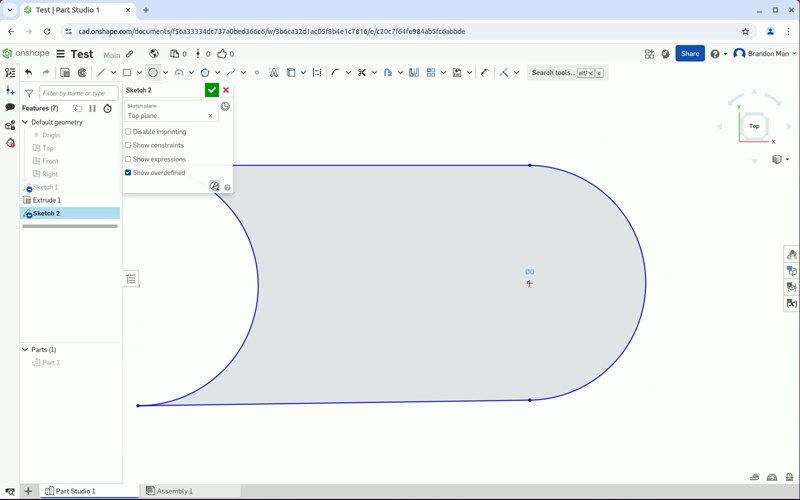
scroll(-6)
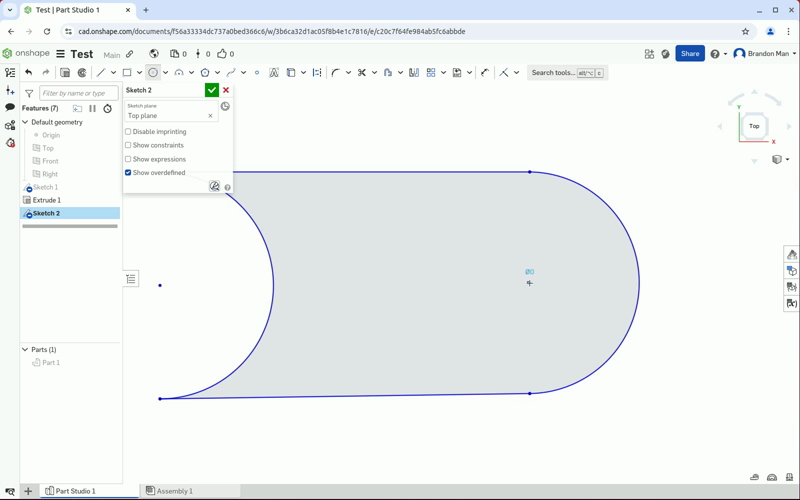
scroll(-6)
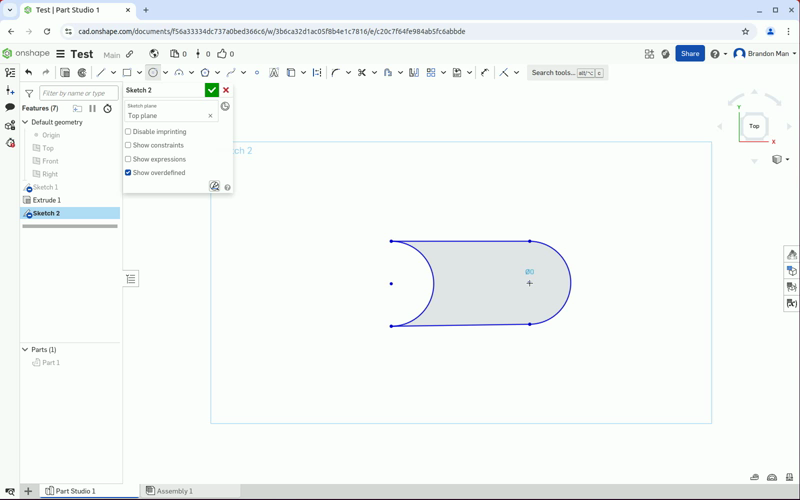
key_up(shift)
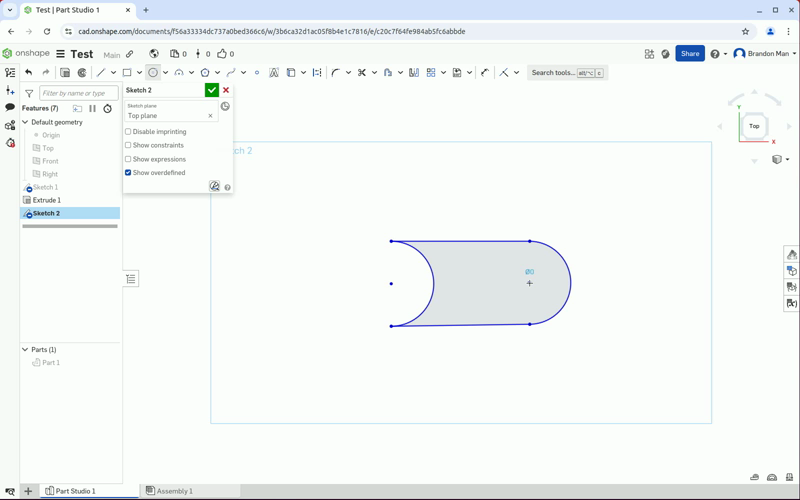
mouse_move(554, 282)
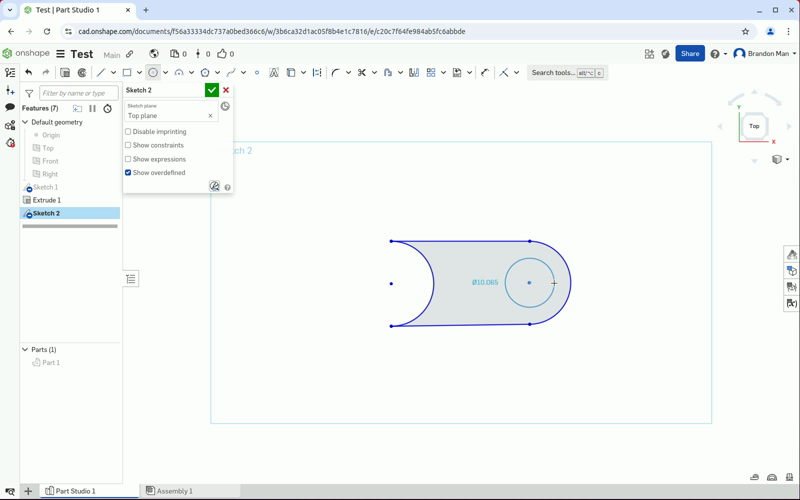
click(554, 282)
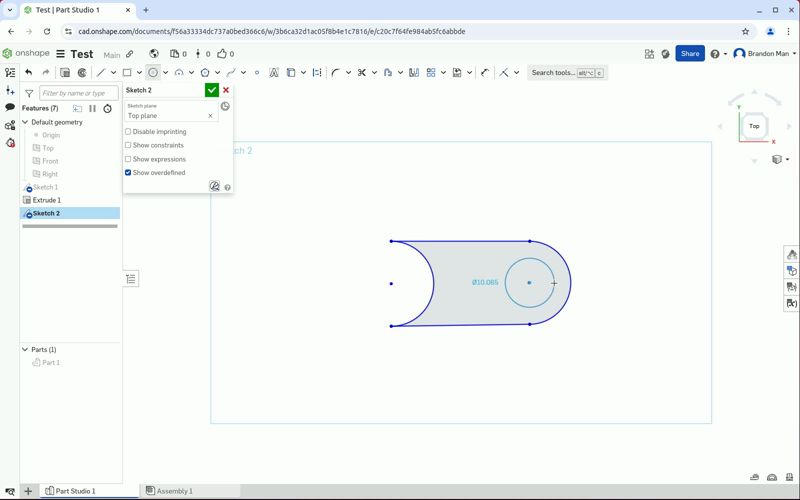
key(esc)
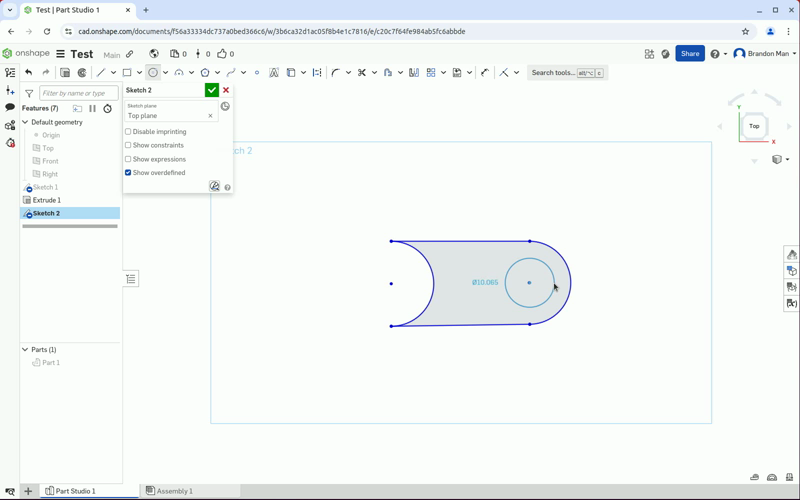
mouse_move(439, 273)
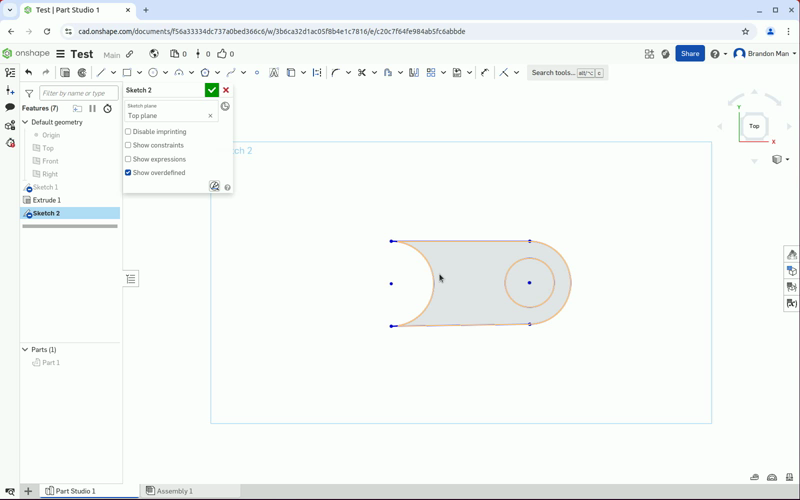
click(439, 273)
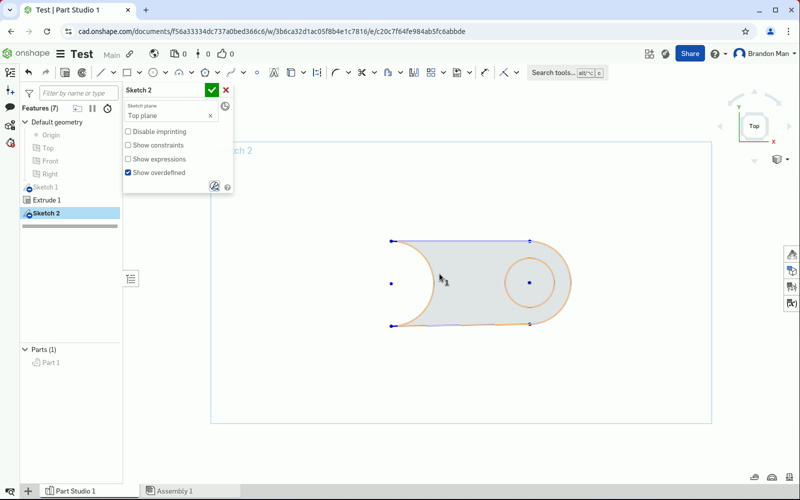
mouse_move(73, 352)
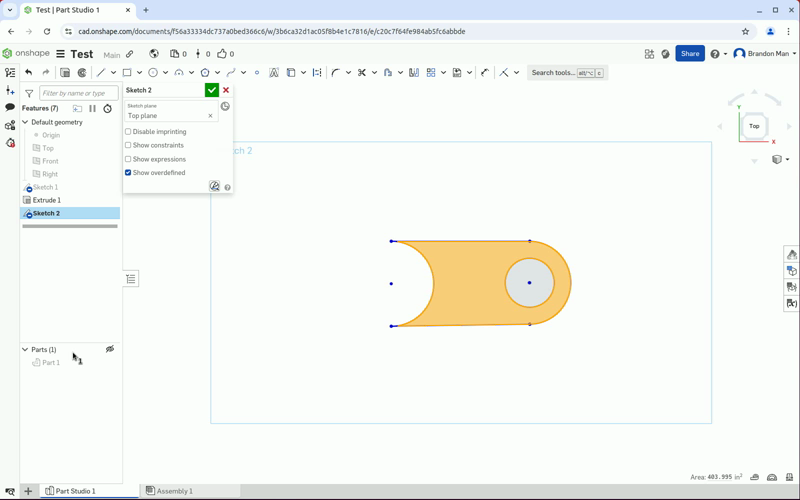
key(shift+y)
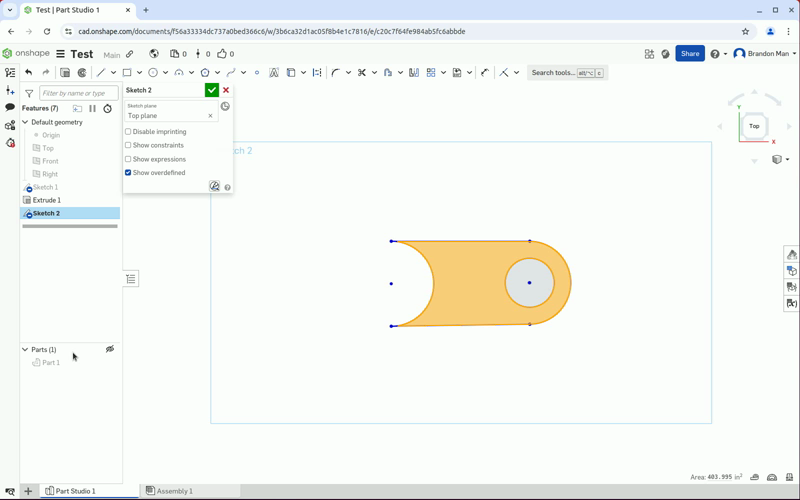
key(shift+e)
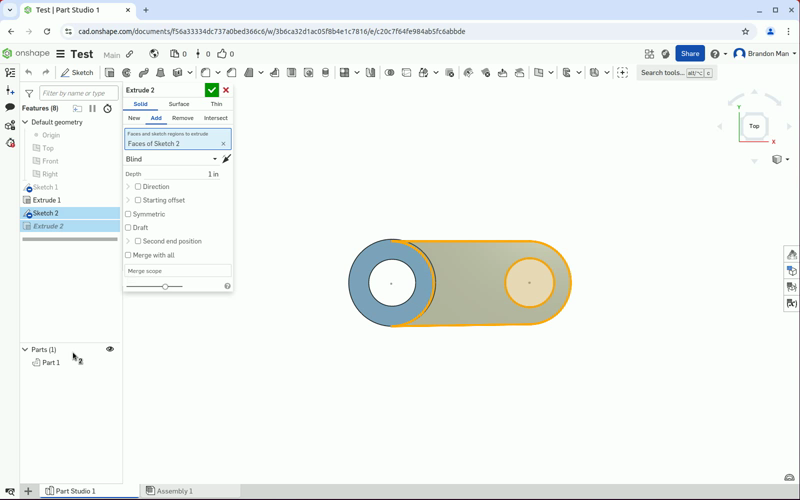
mouse_move(143, 106)
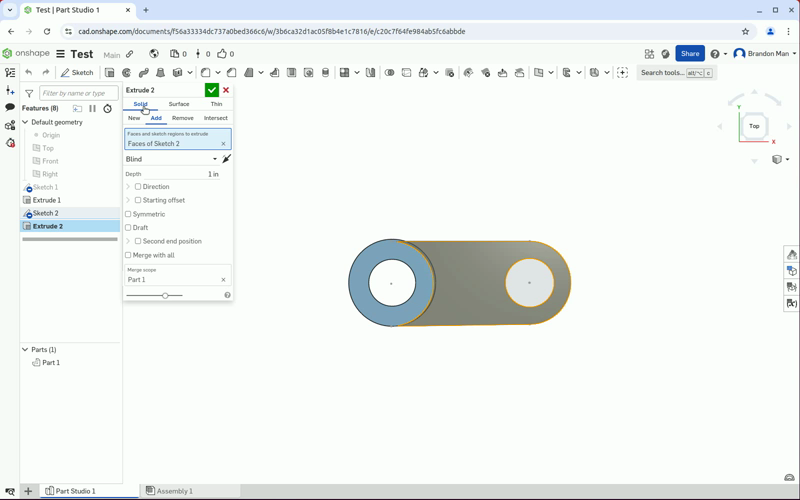
click(143, 106)
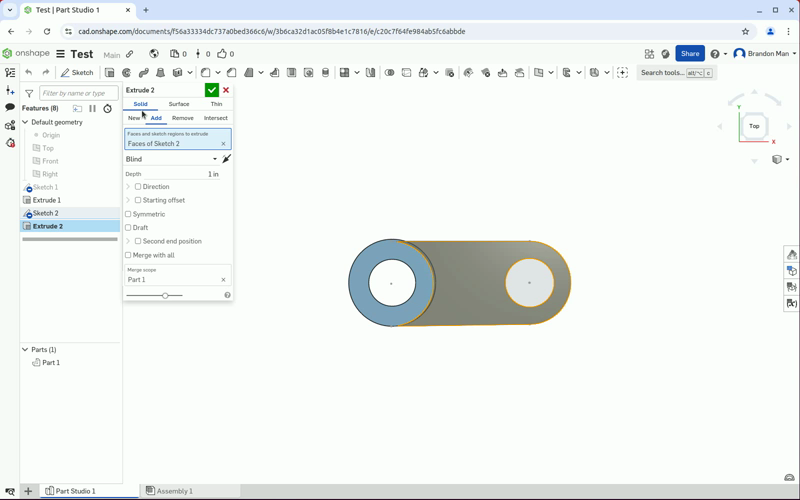
mouse_move(137, 120)
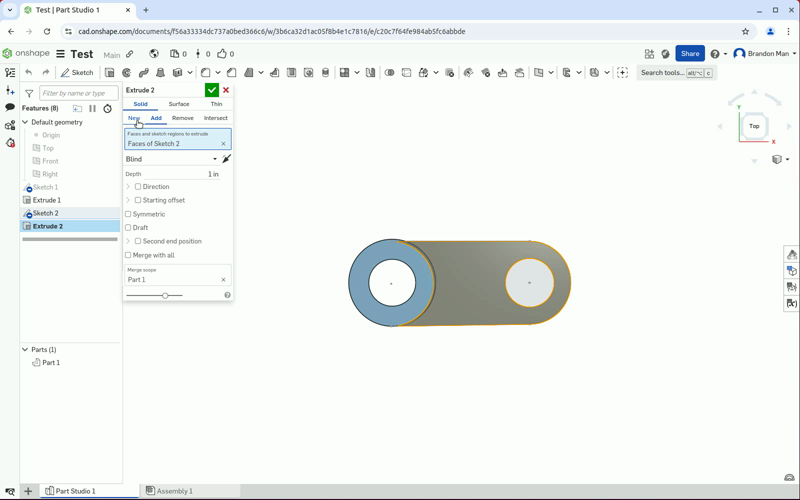
click(137, 120)
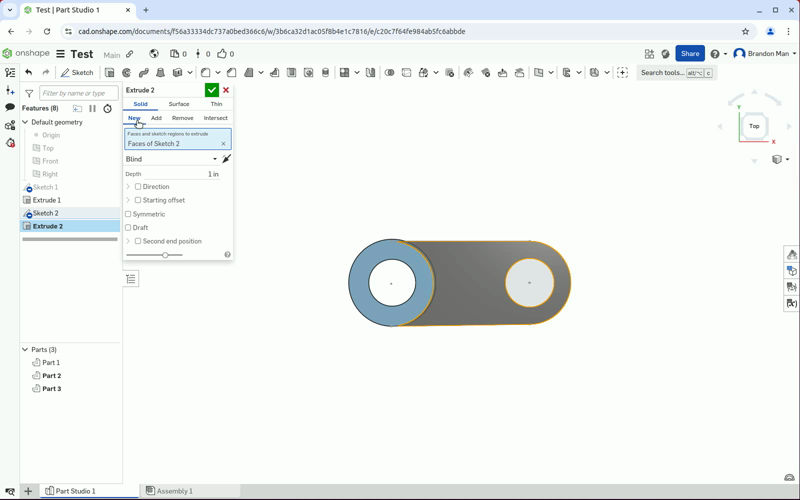
key(tab, 4)
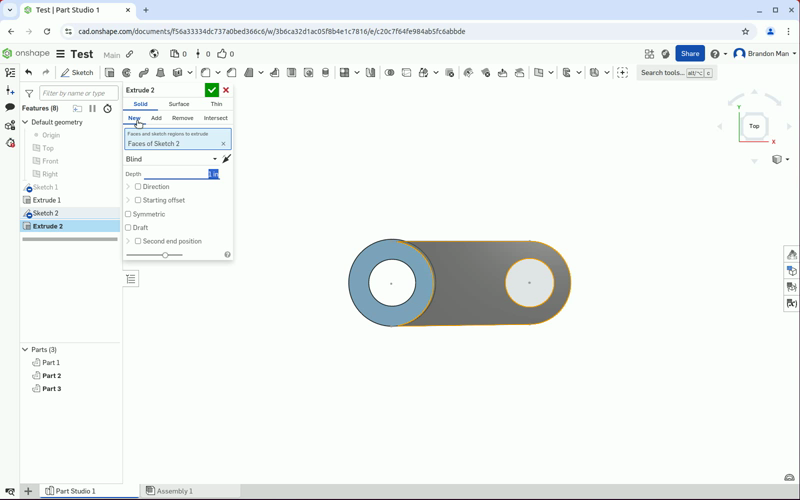
text(7.703)
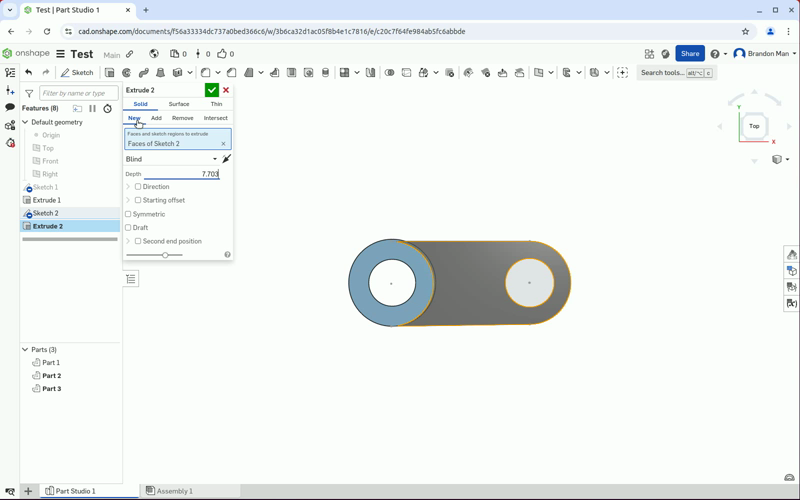
key(enter)
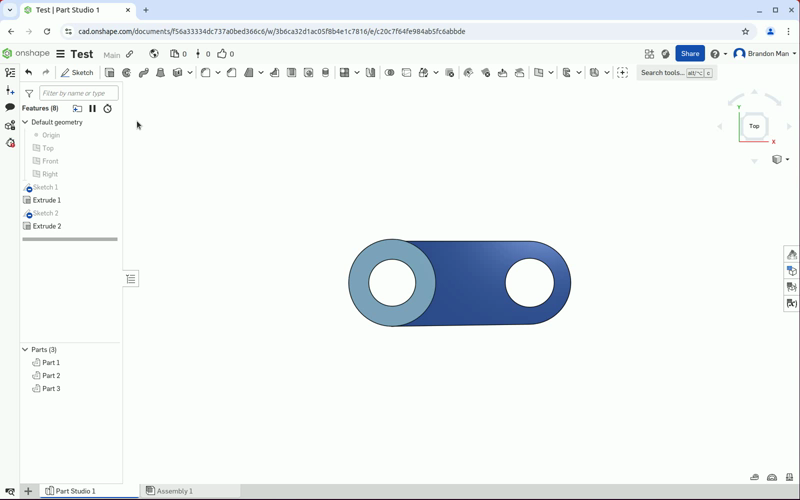
key(shift+h)
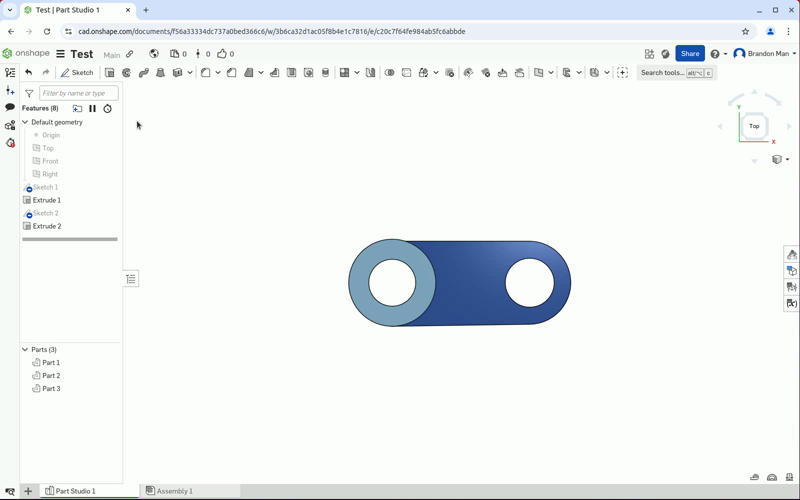
key(shift+h)
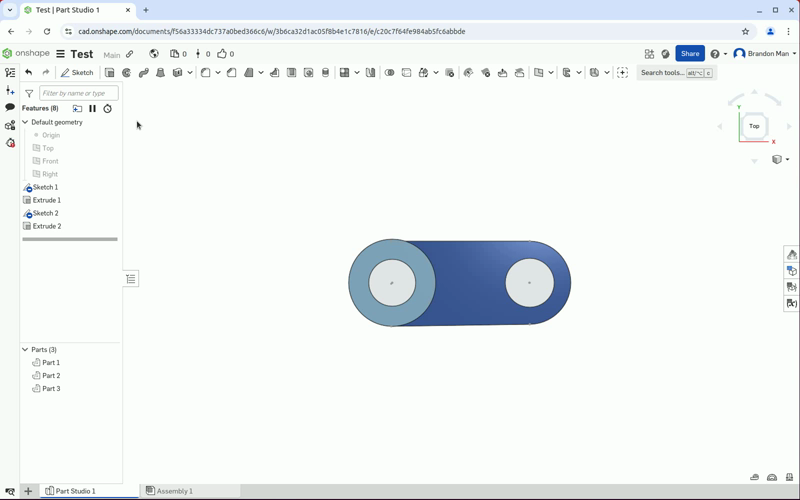
key(shift+7)
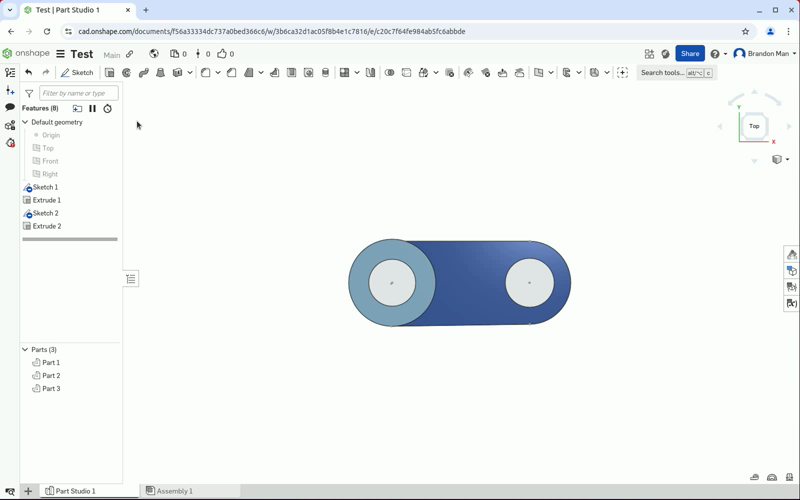
key(up, 3)
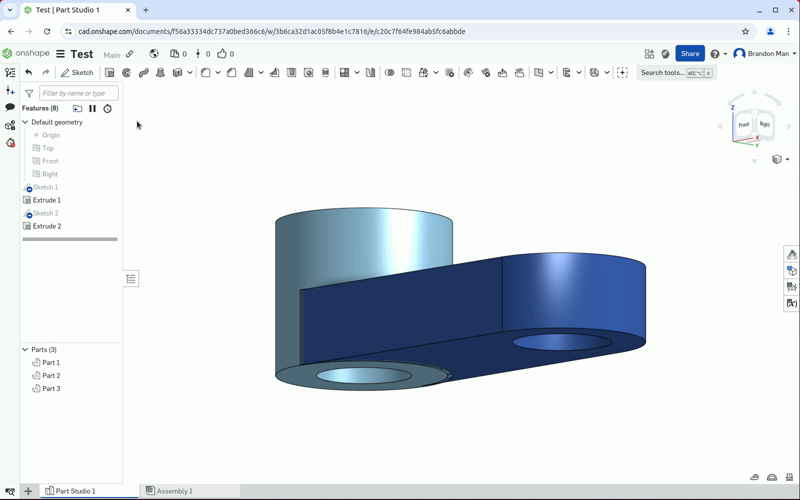
key(left, 3)
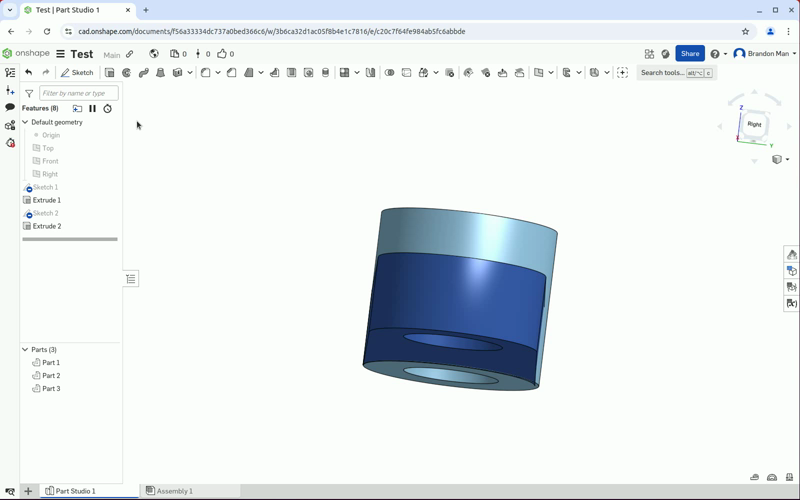
key(right, 3)
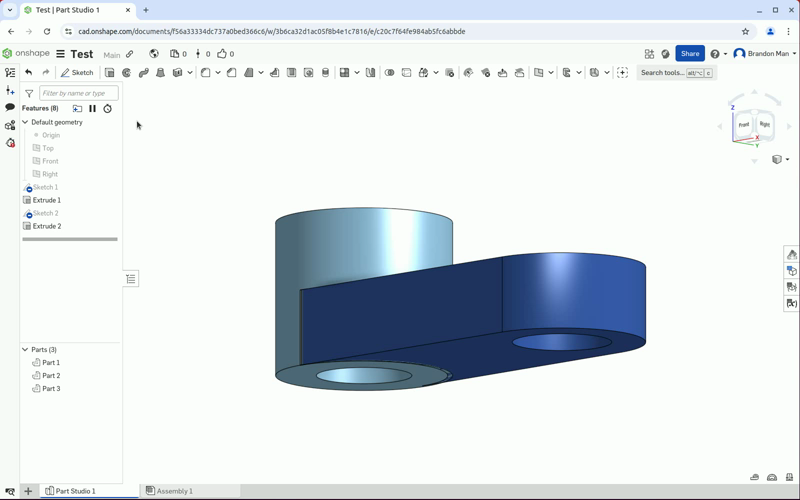
key(down, 3)
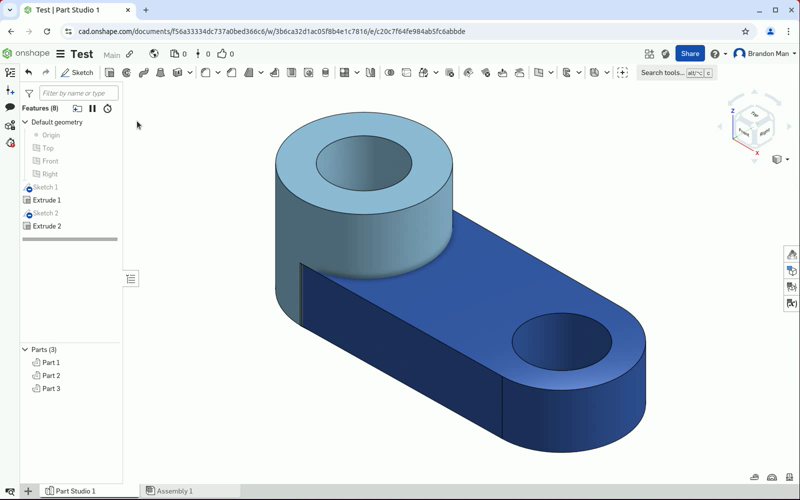
mouse_move(73, 189)
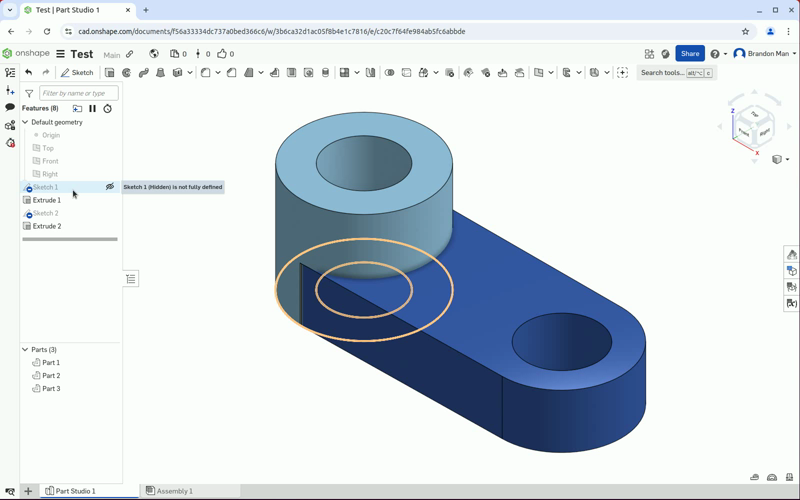
click(73, 189)